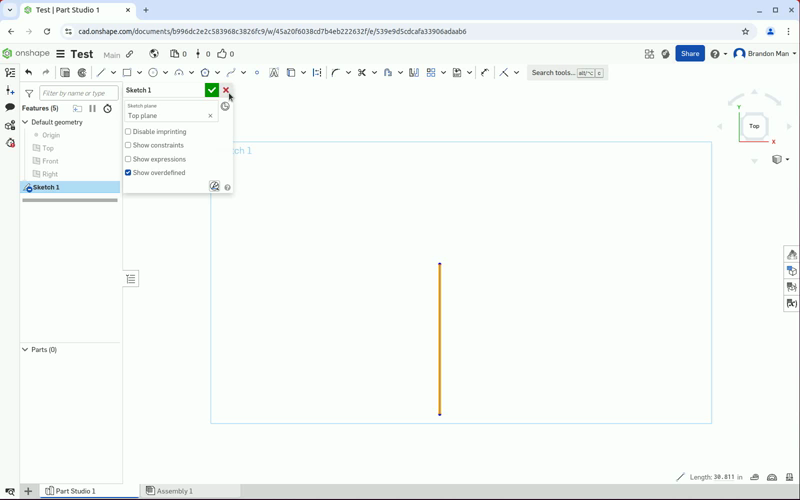
key(shift+h)
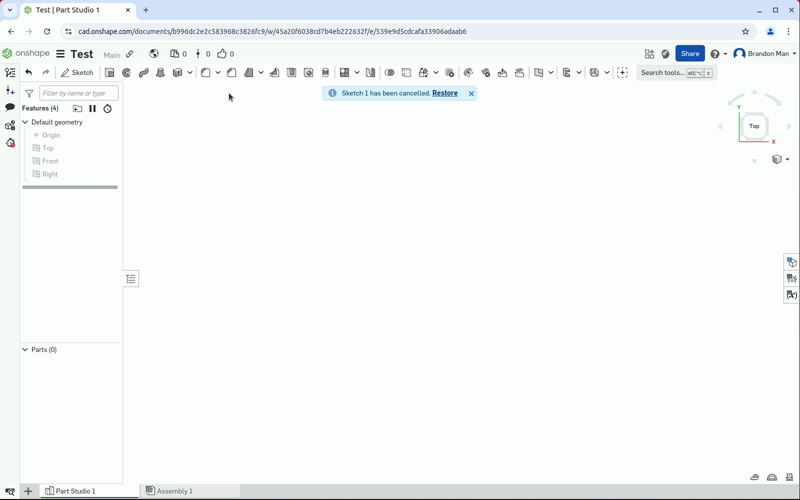
mouse_move(73, 352)
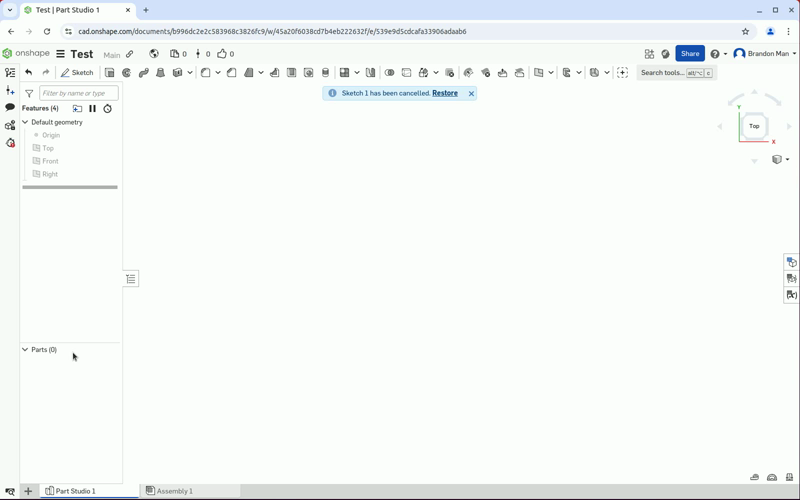
key(y)
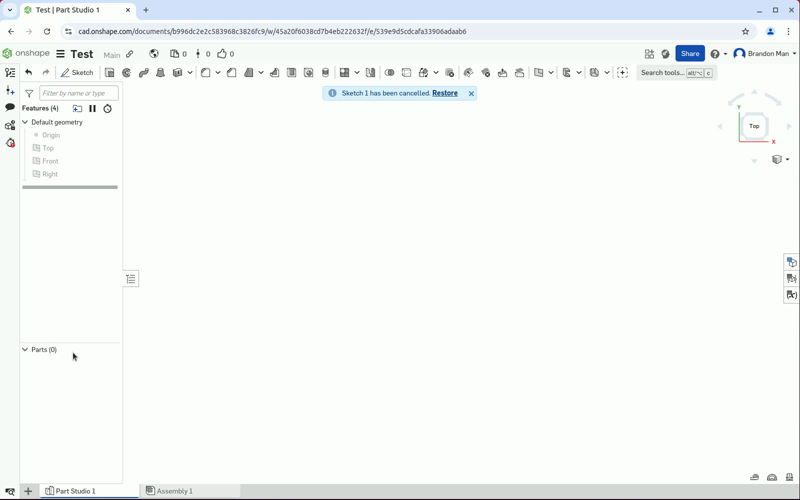
key(shift+p)
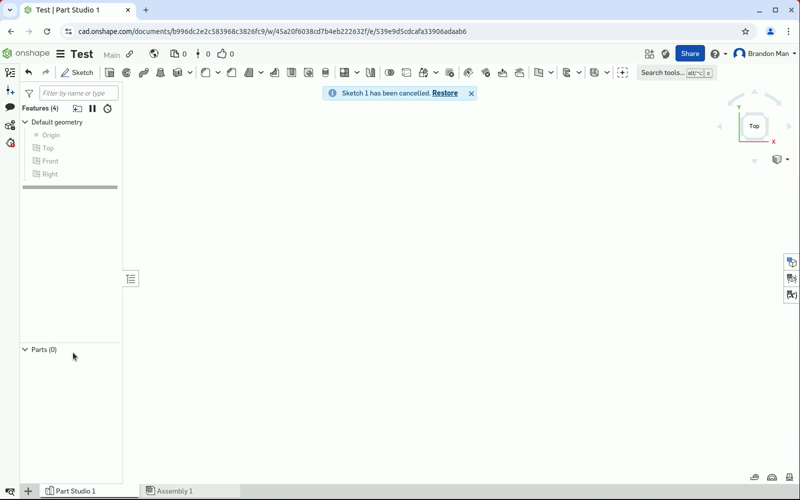
key(space)
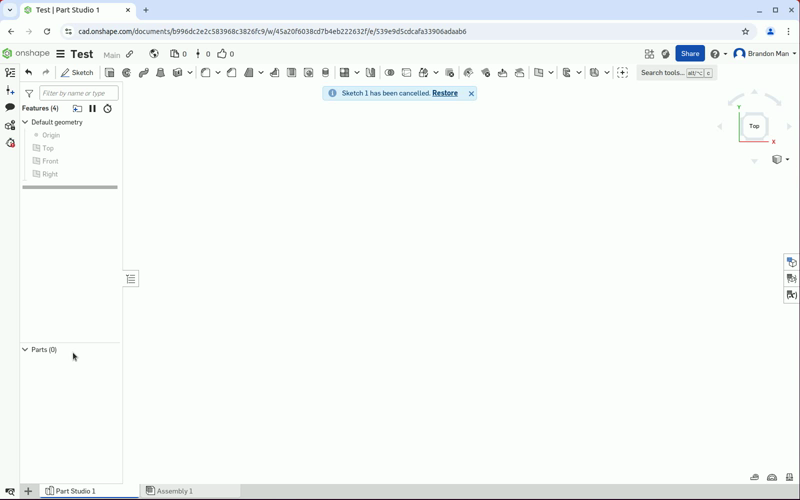
key_down(shift)
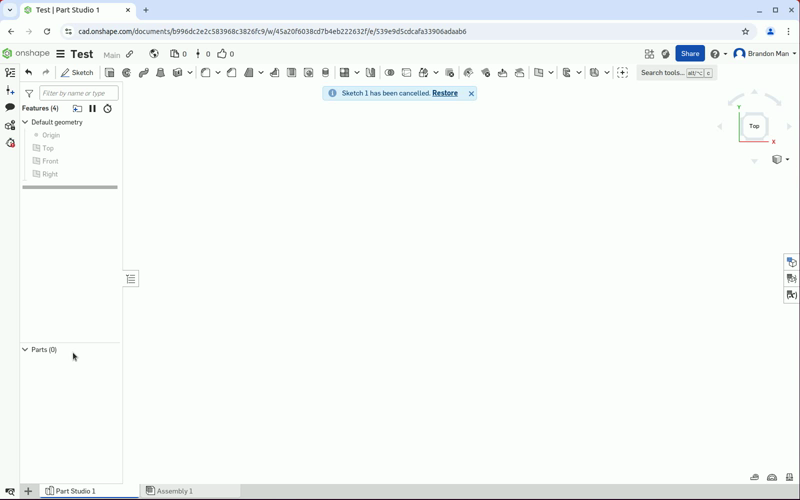
key(up)
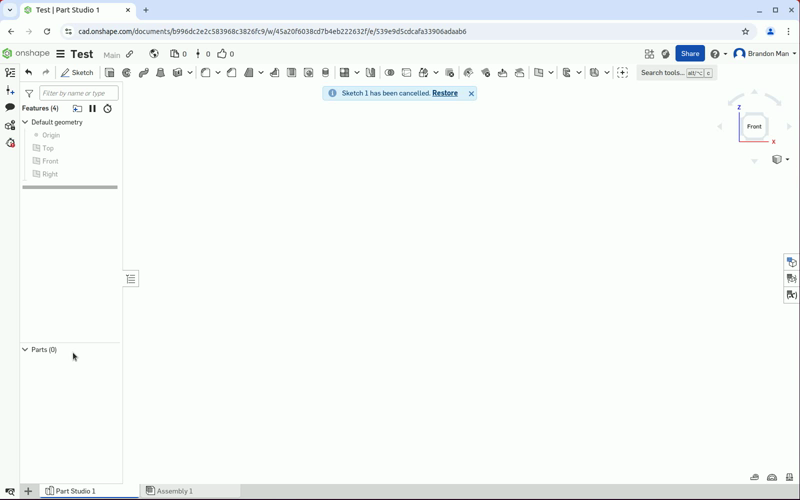
key_up(shift)
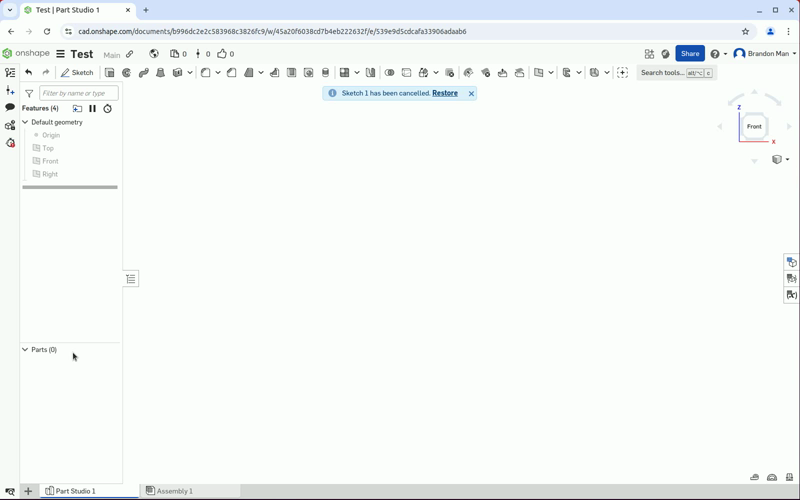
key(space)
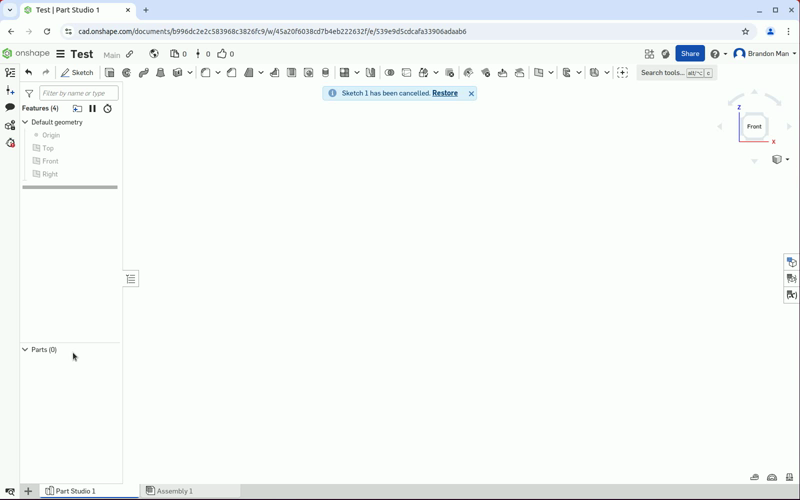
key_down(shift)
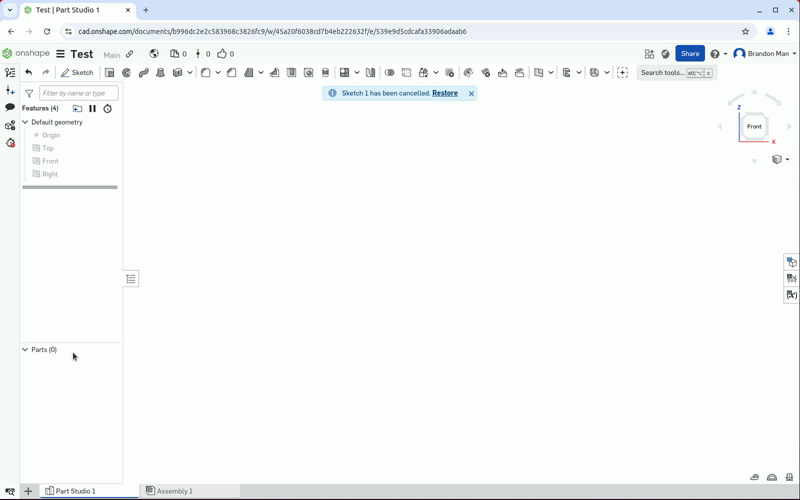
key(left)
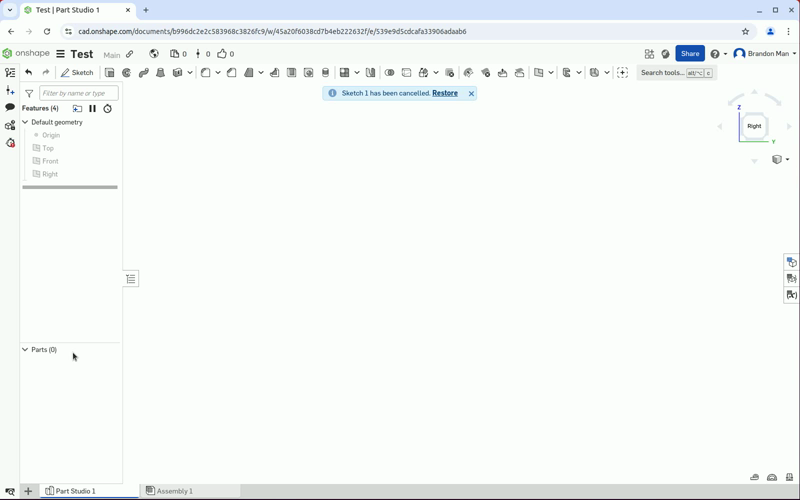
key_up(shift)
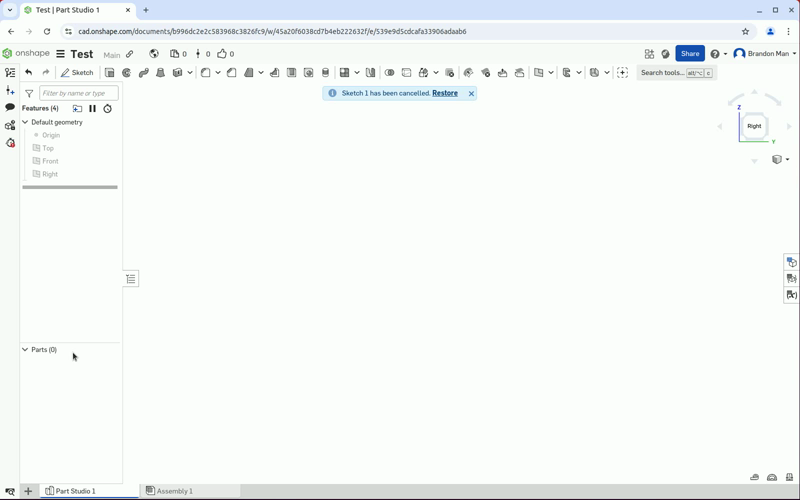
mouse_move(73, 352)
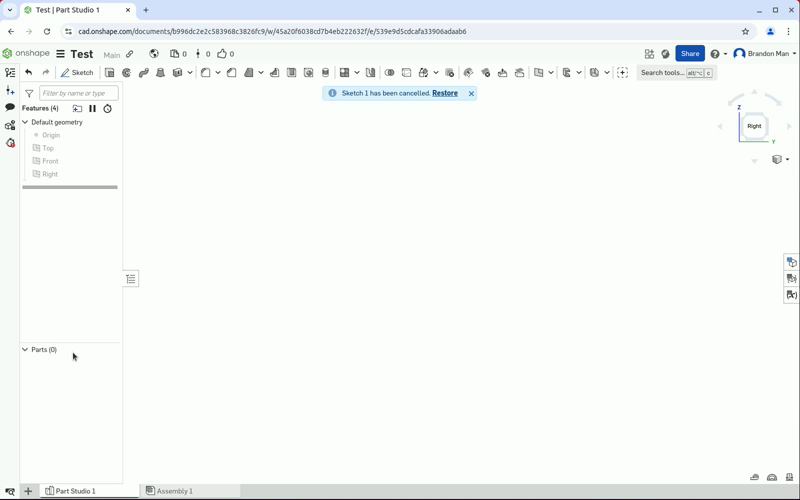
key(shift+y)
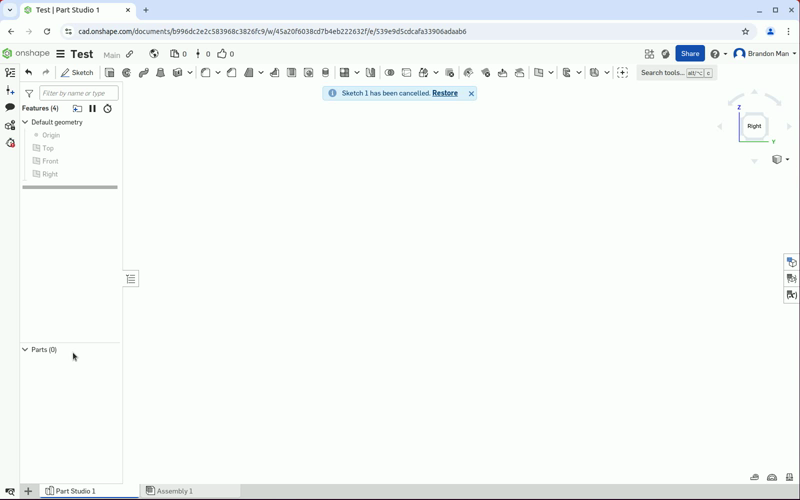
key(shift+s)
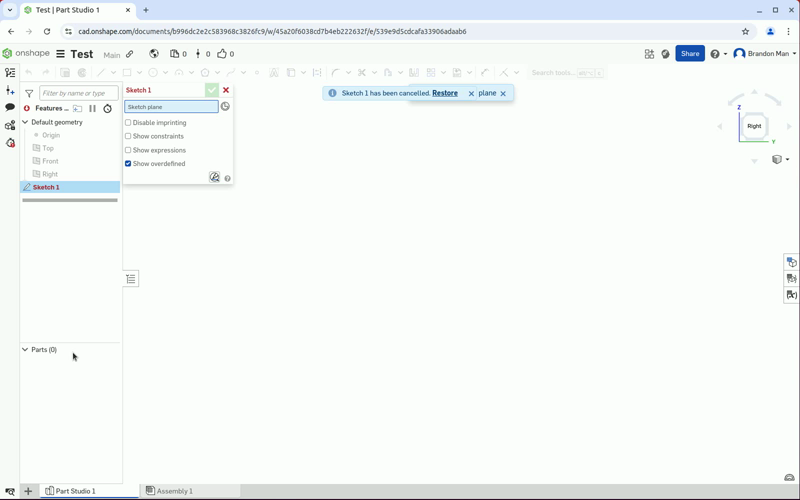
mouse_move(73, 176)
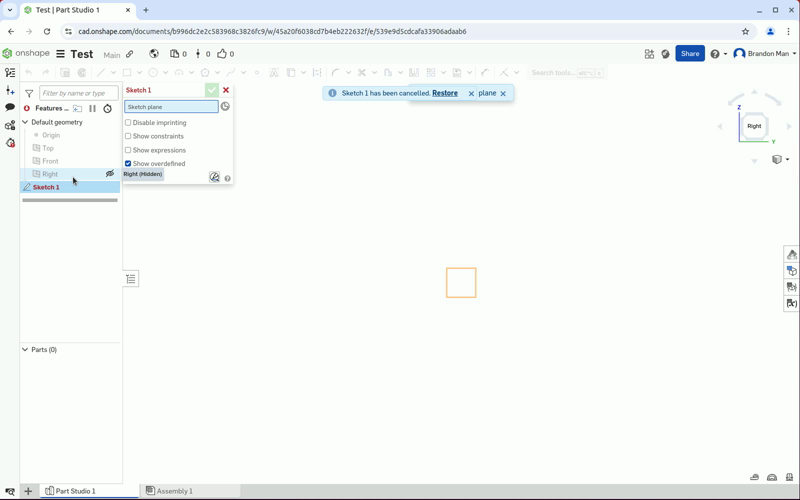
click(73, 176)
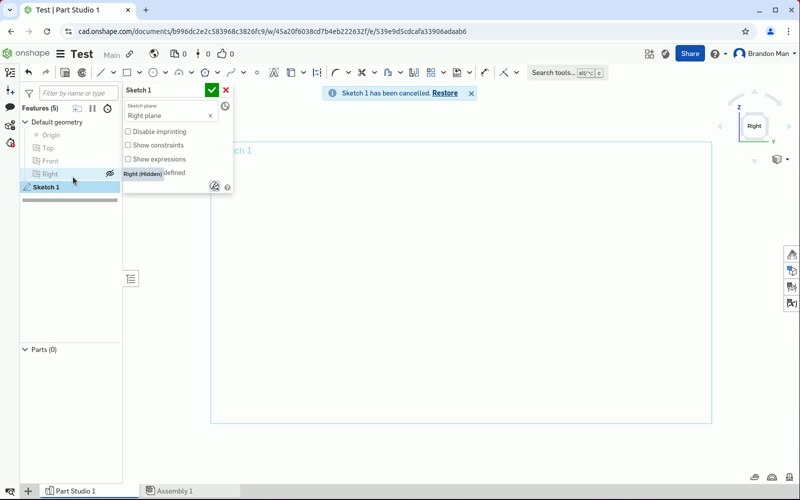
mouse_move(73, 352)
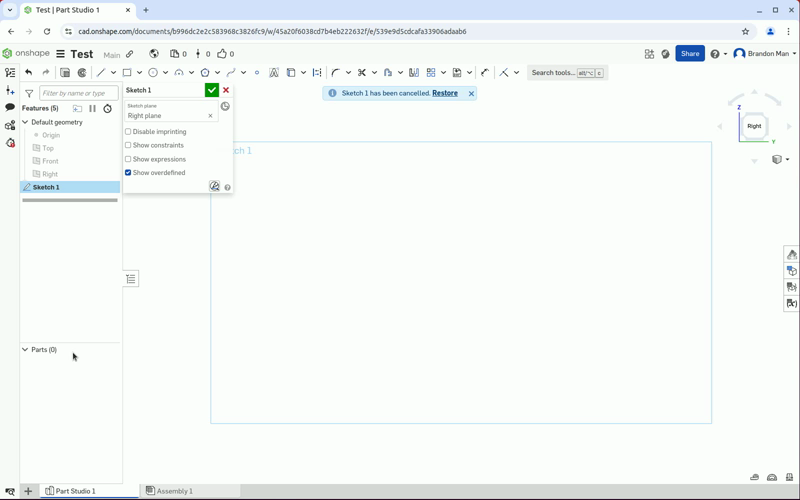
key(y)
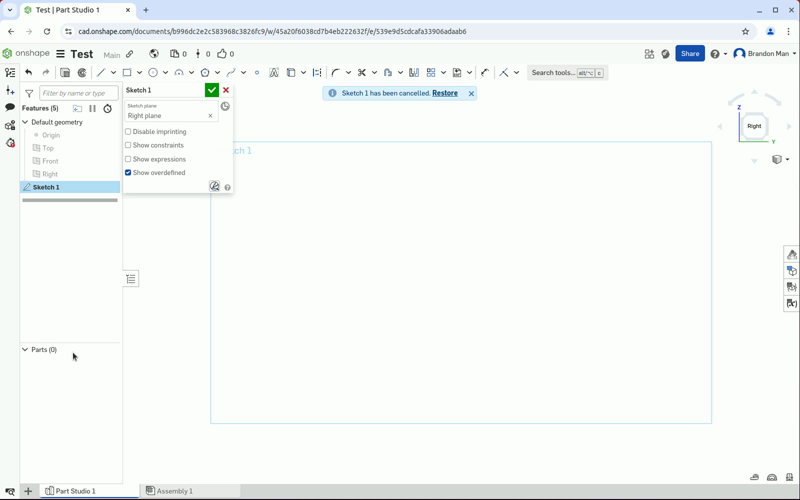
key(a)
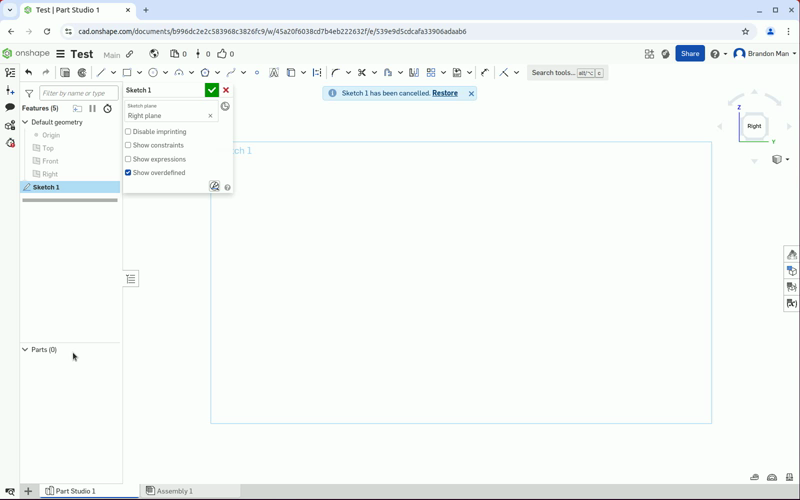
key_down(shift)
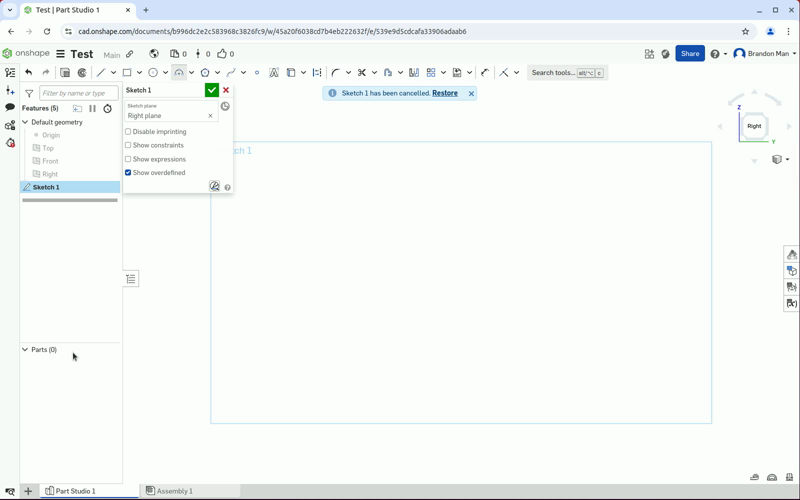
mouse_move(348, 251)
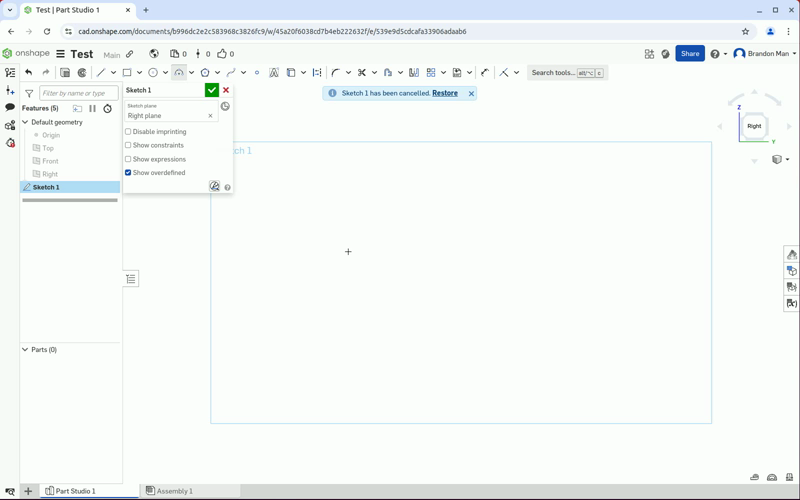
click(348, 251)
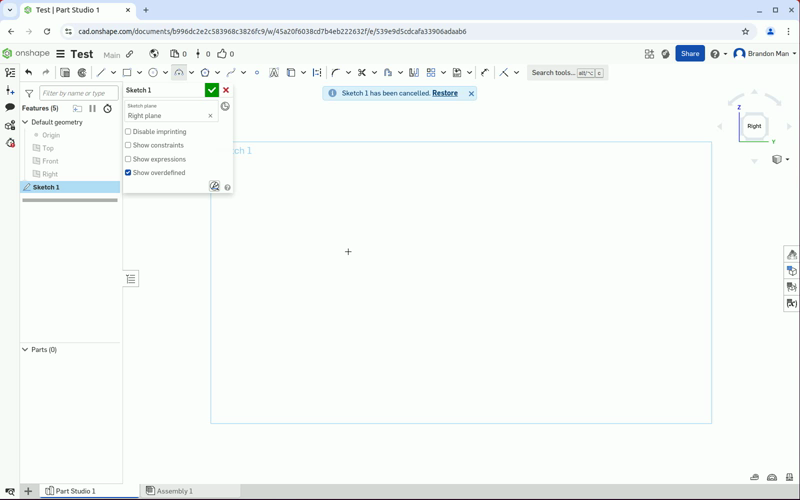
key_up(shift)
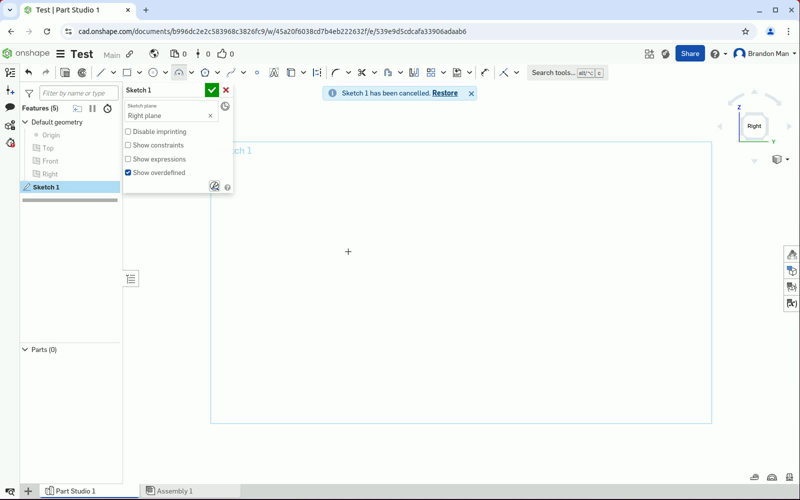
key_down(shift)
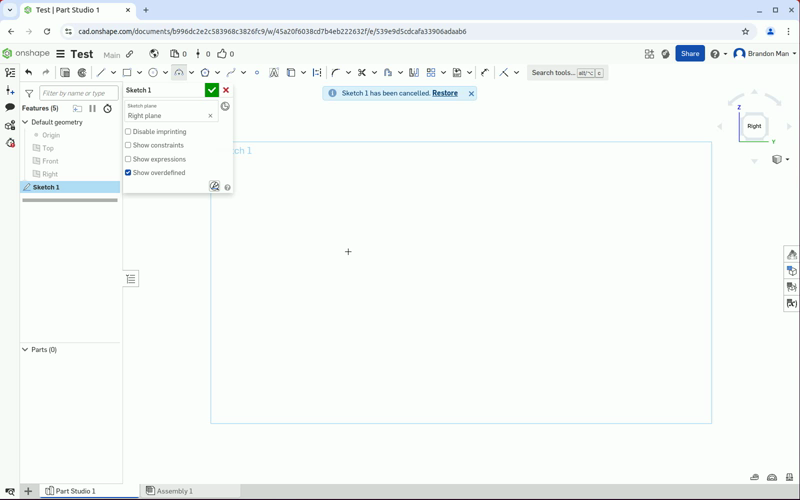
mouse_move(412, 315)
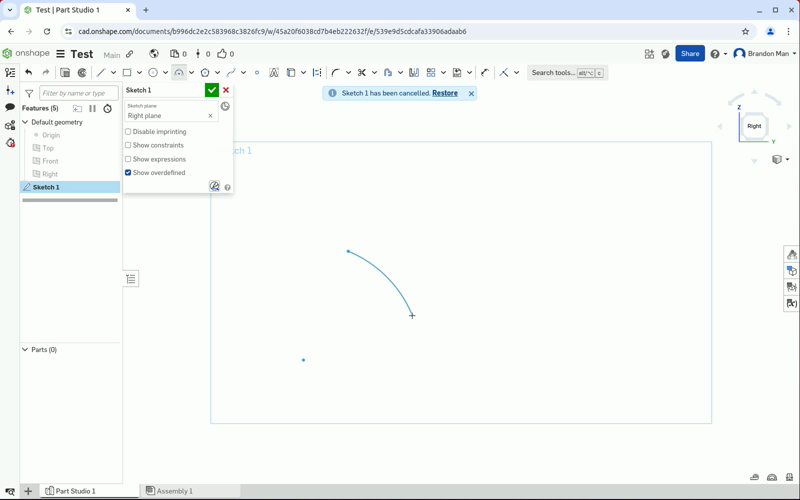
click(412, 315)
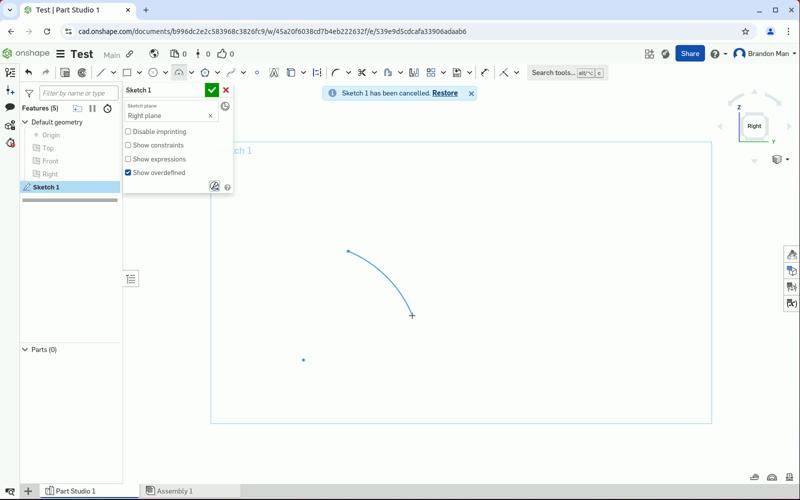
mouse_move(366, 296)
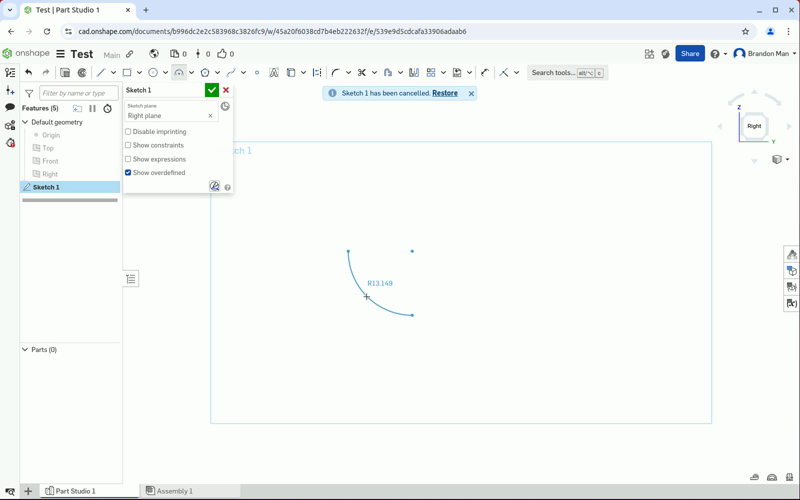
click(366, 296)
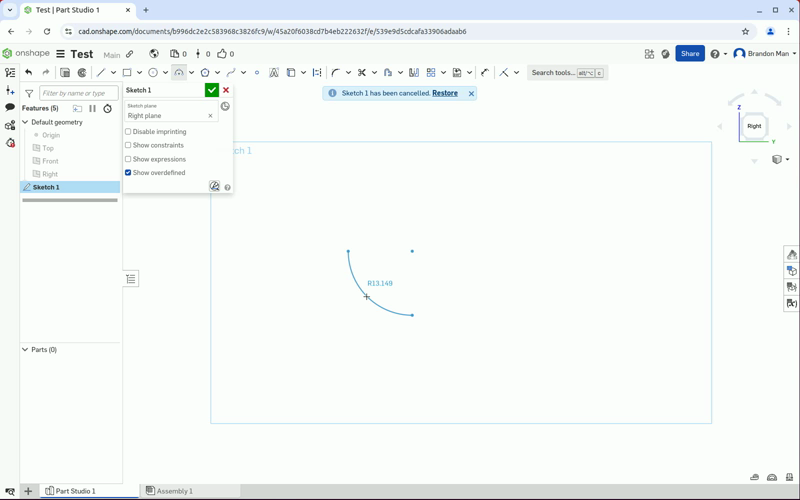
key_up(shift)
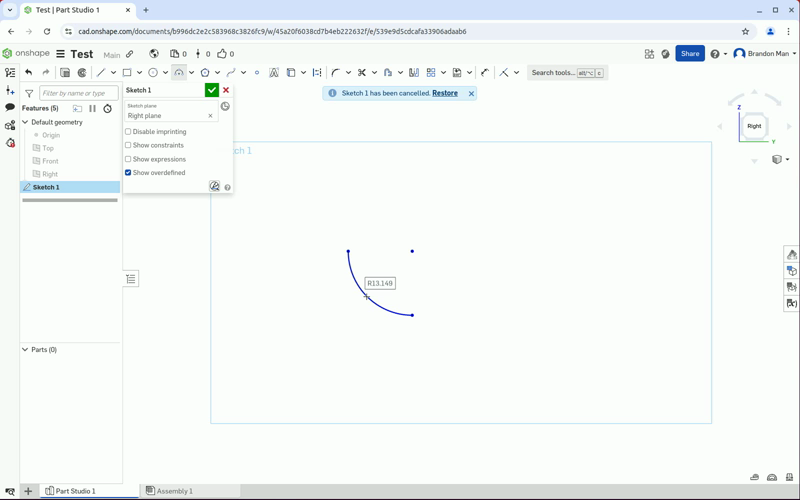
key(esc)
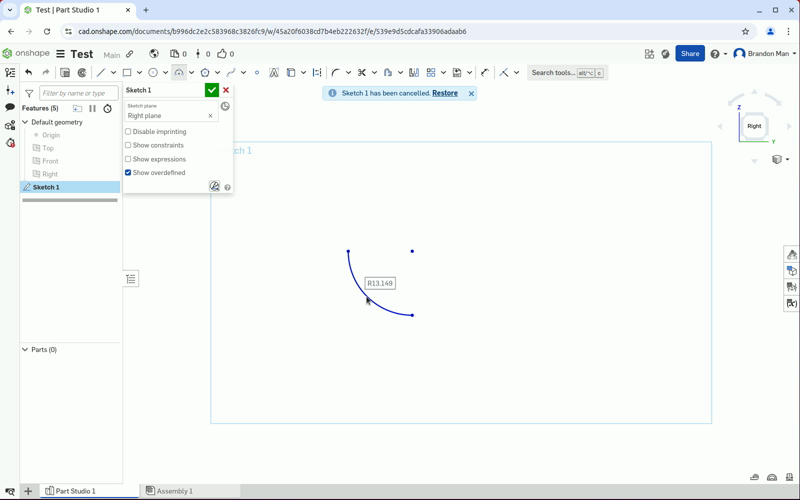
key(l)
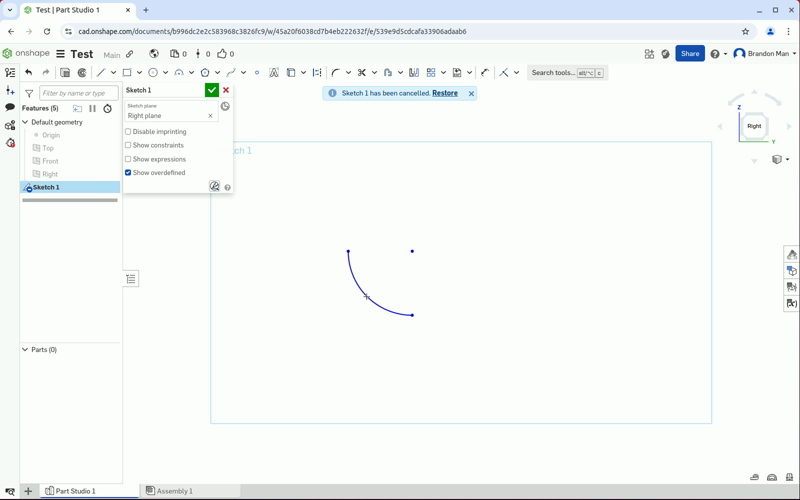
mouse_move(412, 315)
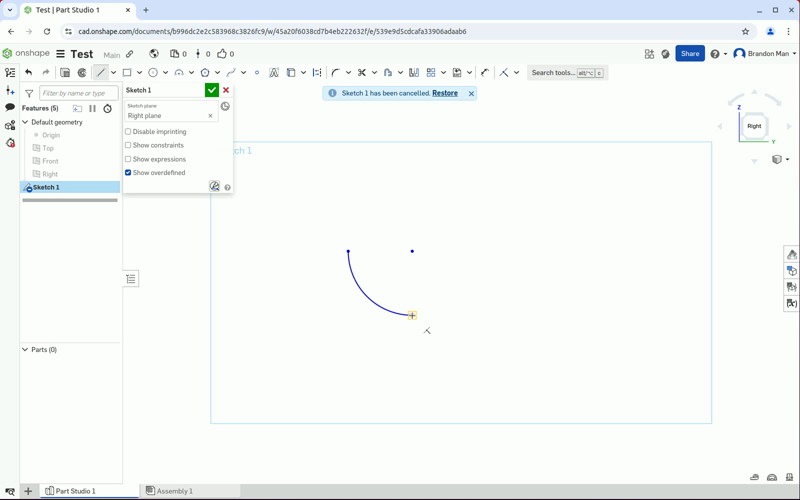
click(412, 315)
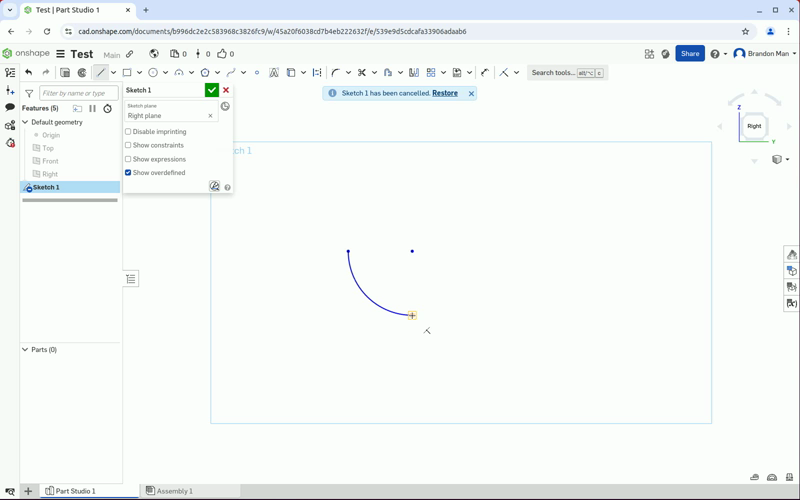
key_down(shift)
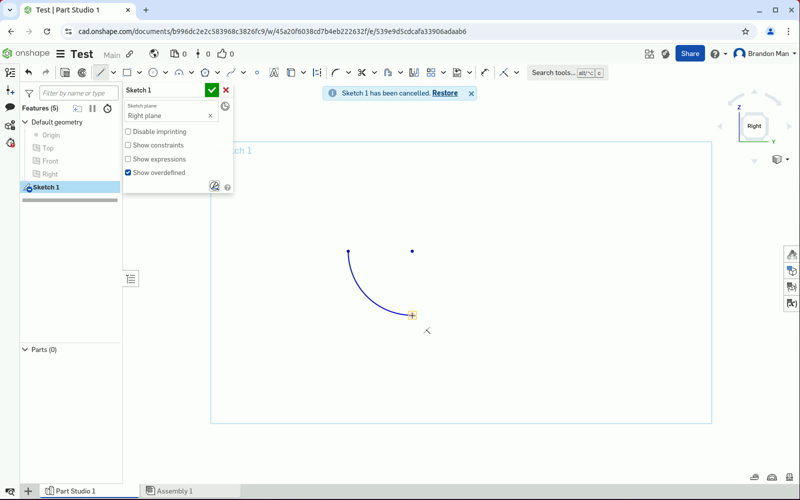
mouse_move(348, 251)
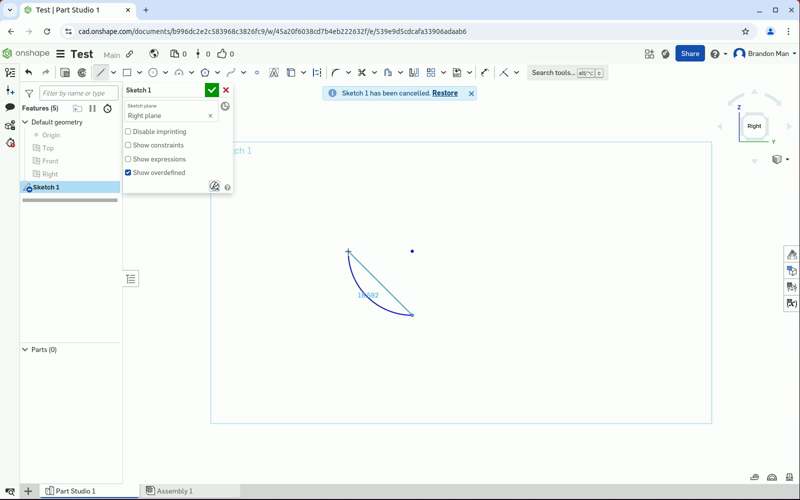
key_up(shift)
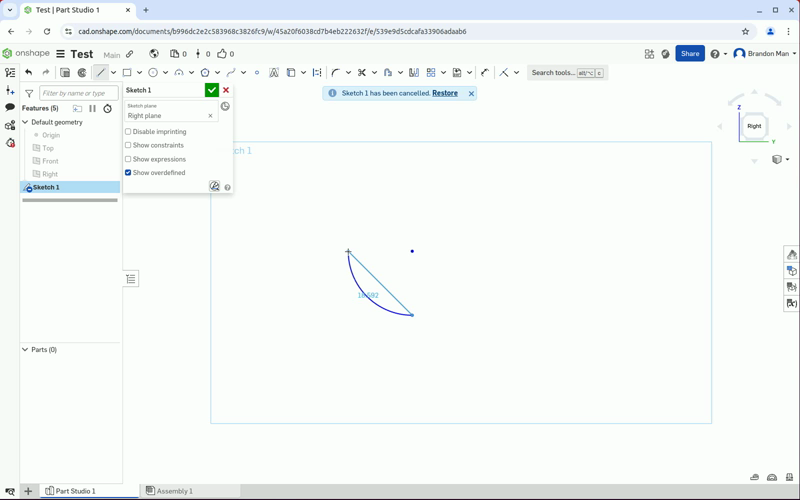
click(348, 251)
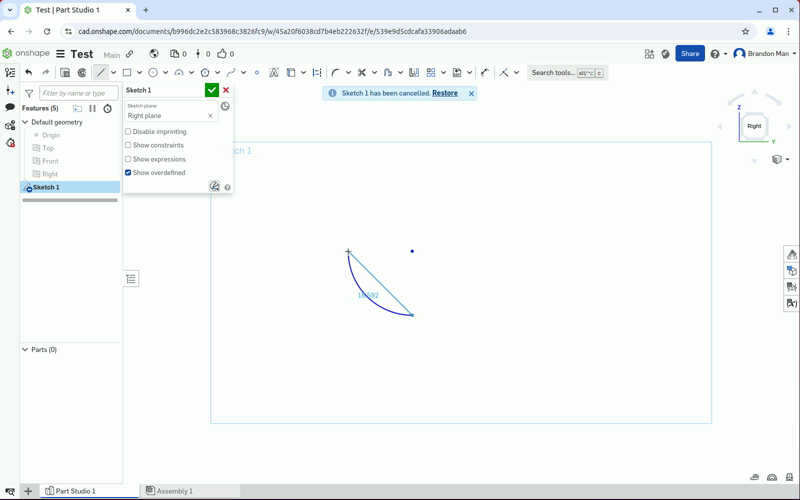
key(esc)
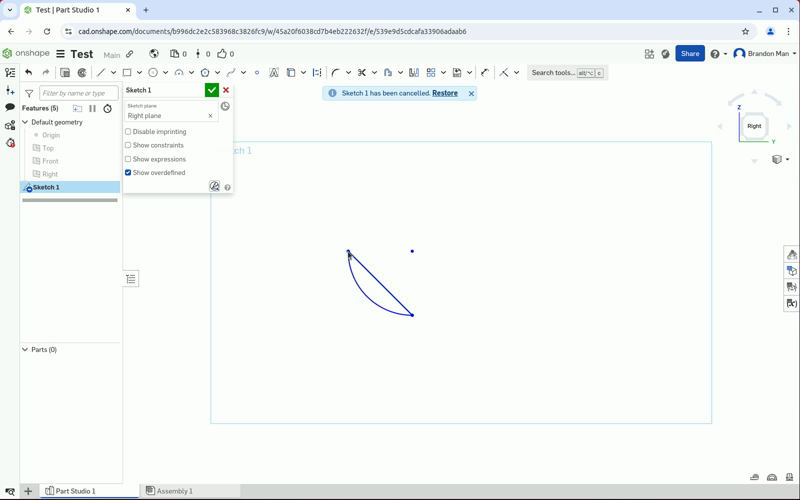
mouse_move(389, 298)
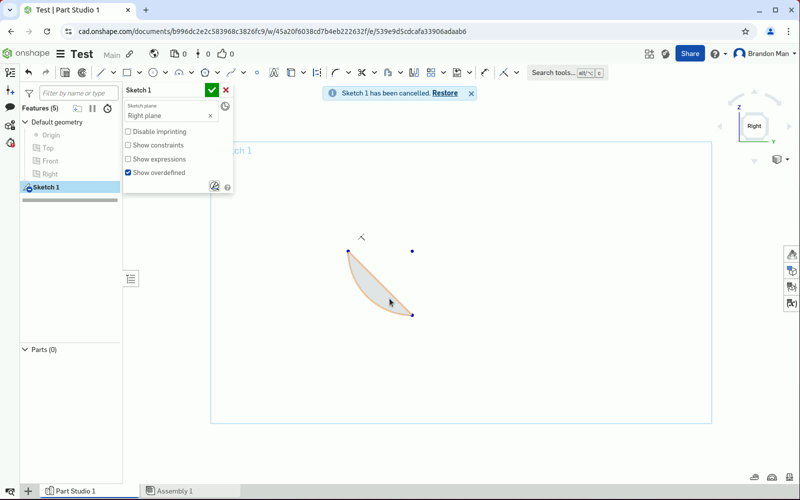
scroll(6)
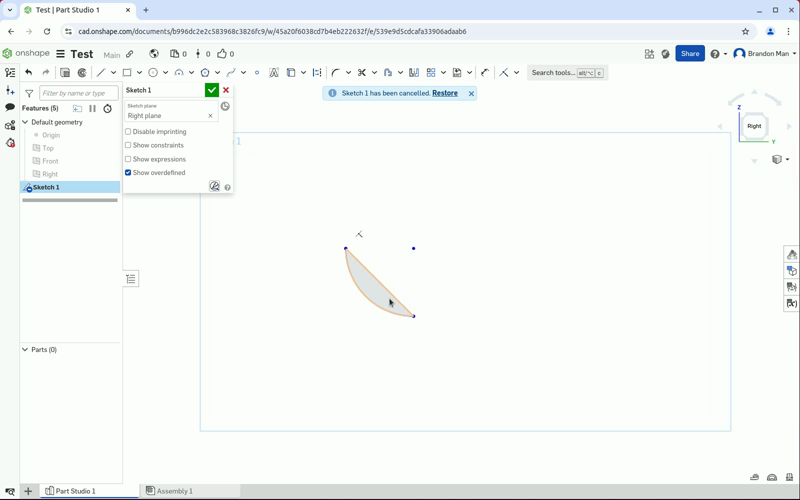
scroll(6)
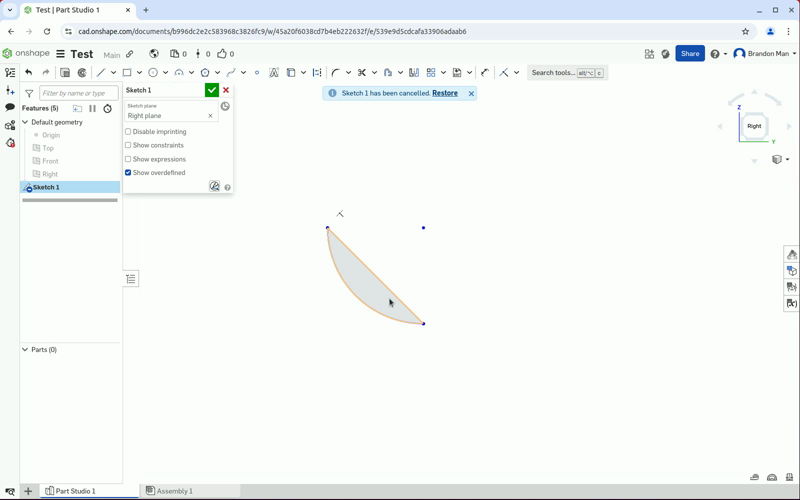
scroll(6)
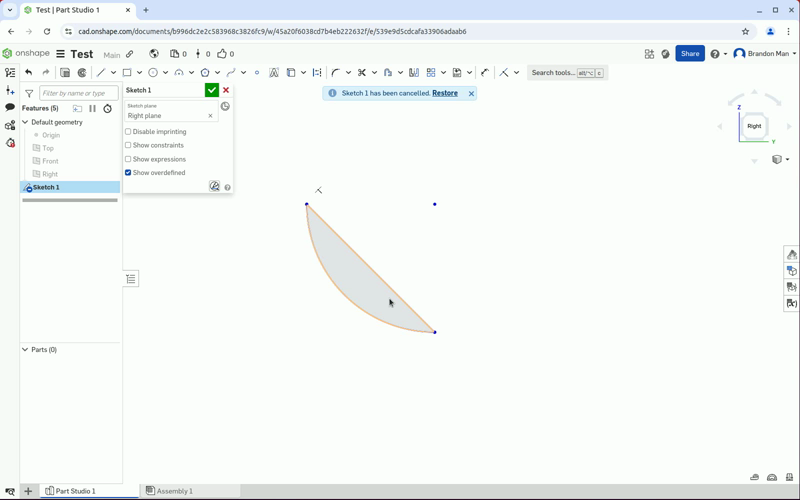
scroll(6)
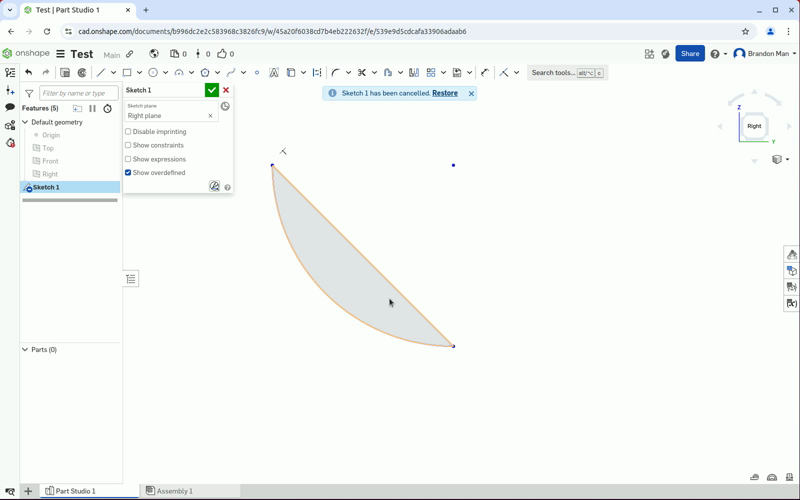
scroll(6)
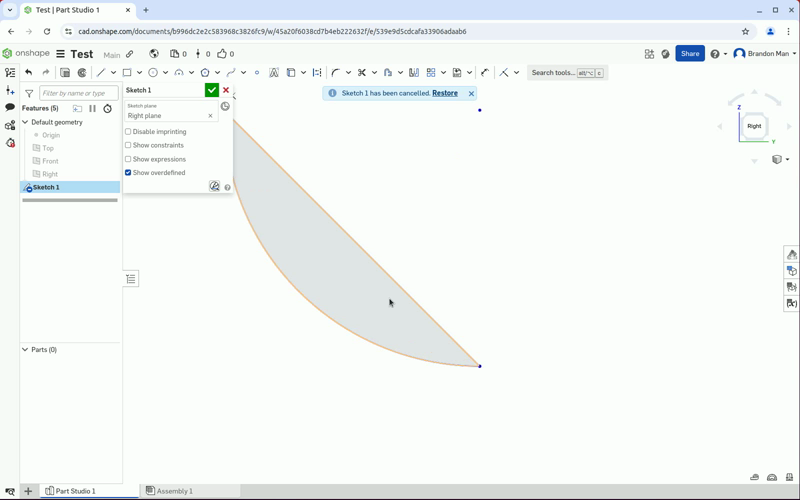
scroll(6)
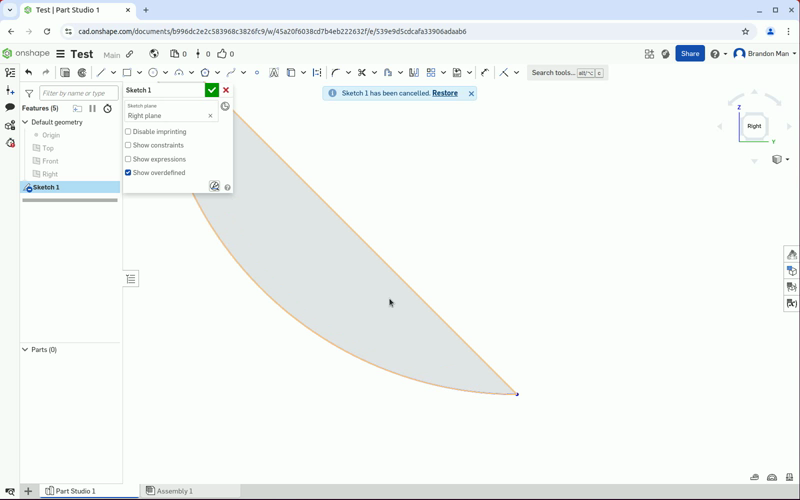
scroll(6)
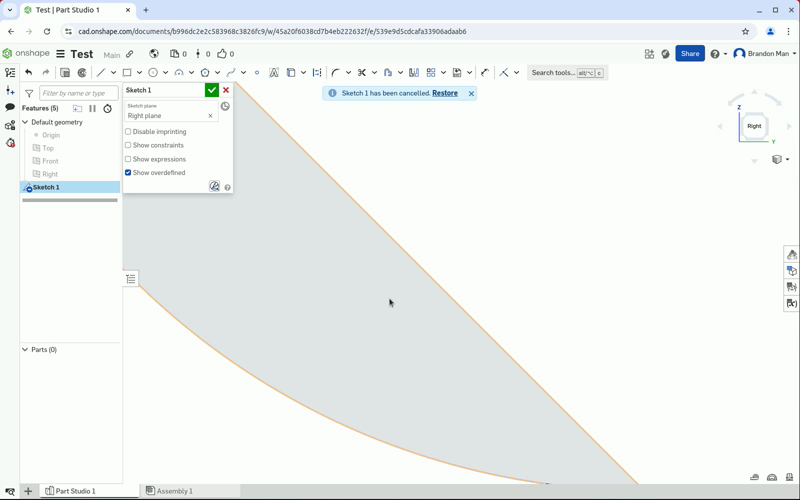
click(389, 298)
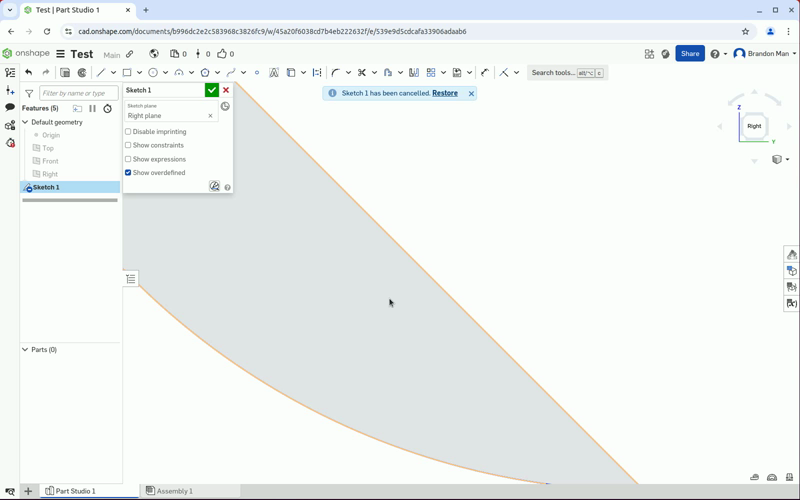
scroll(-6)
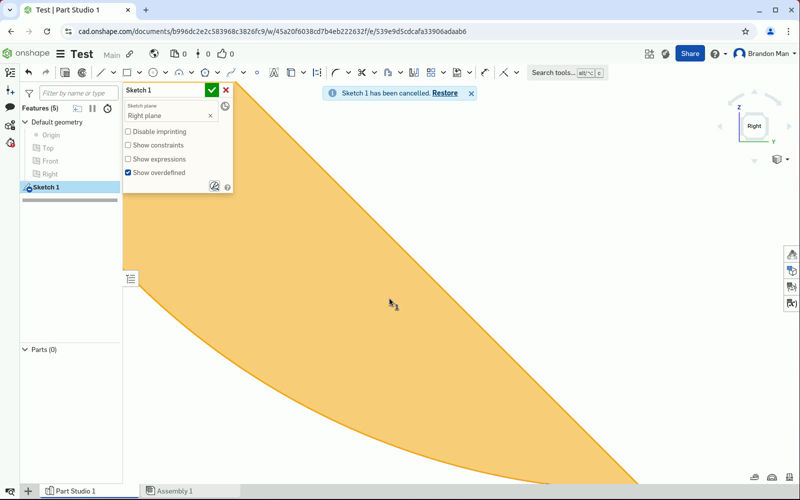
scroll(-6)
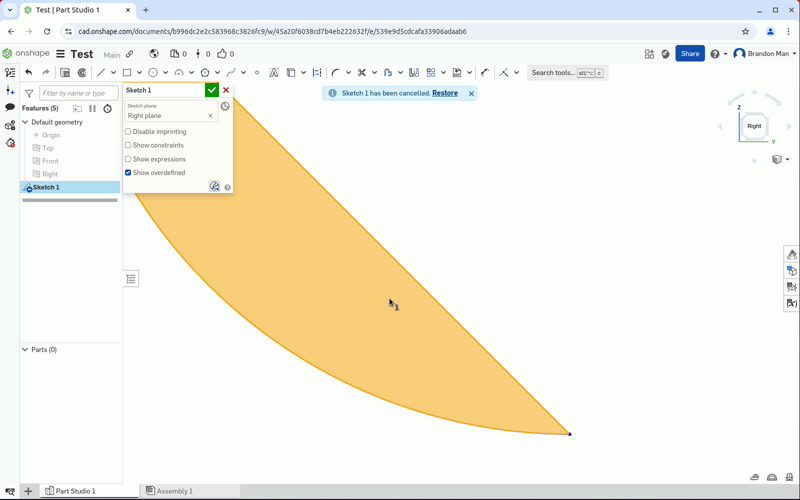
scroll(-6)
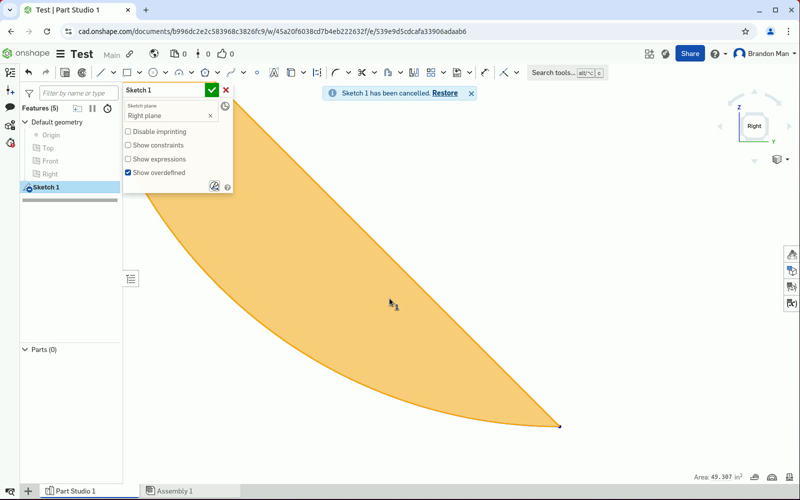
scroll(-6)
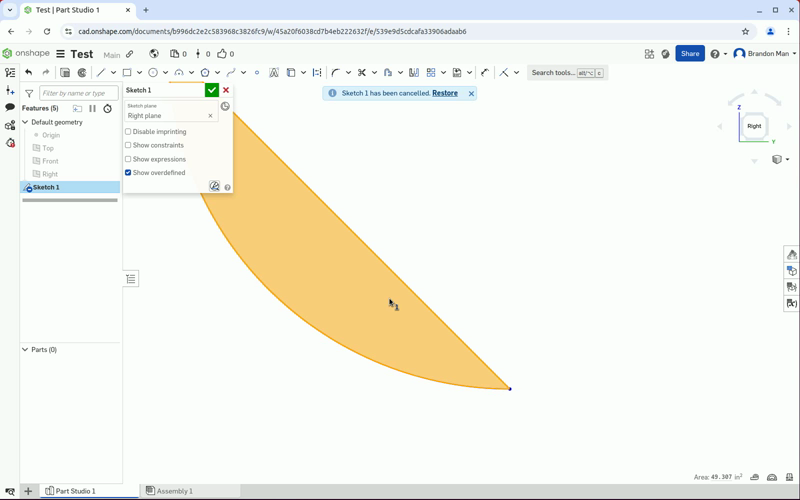
scroll(-6)
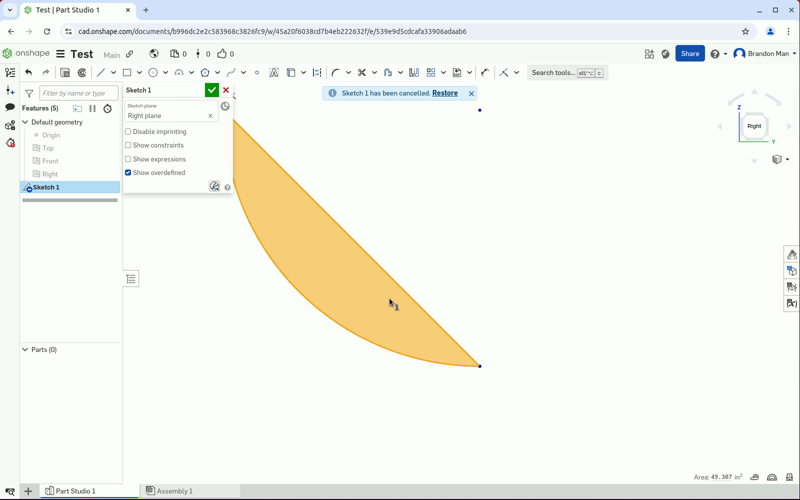
scroll(-6)
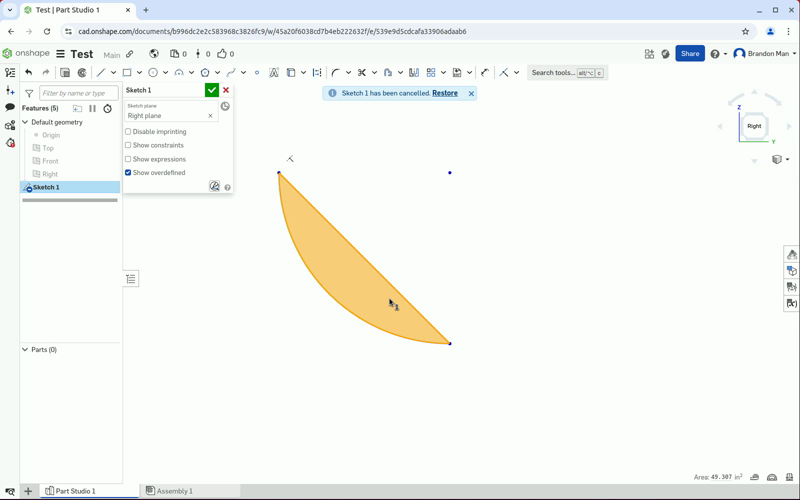
scroll(-6)
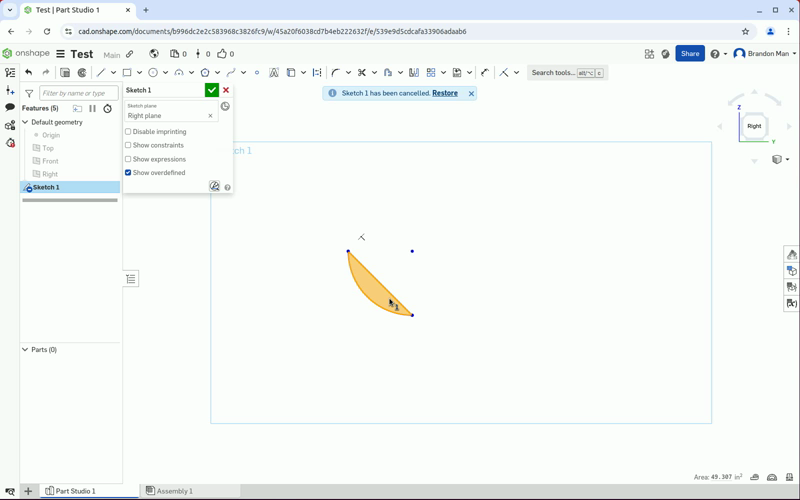
mouse_move(73, 352)
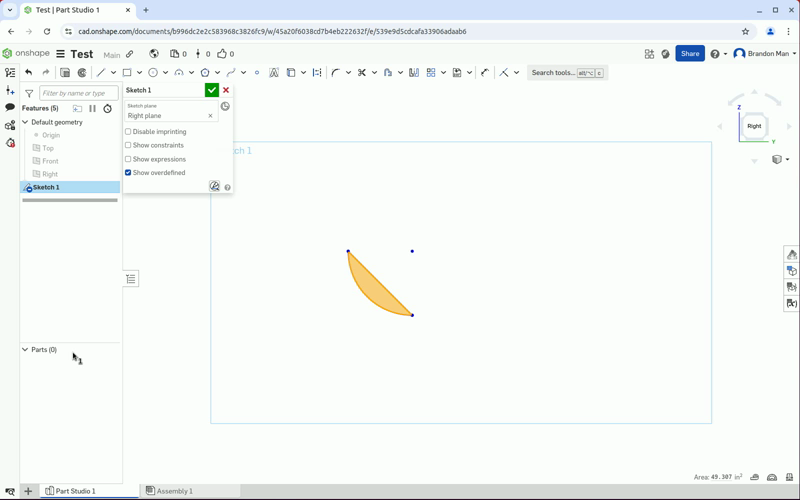
key(shift+y)
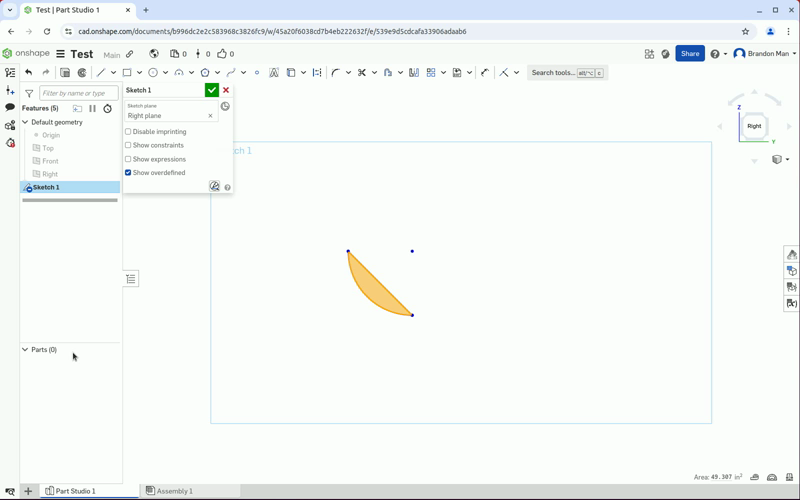
key(shift+e)
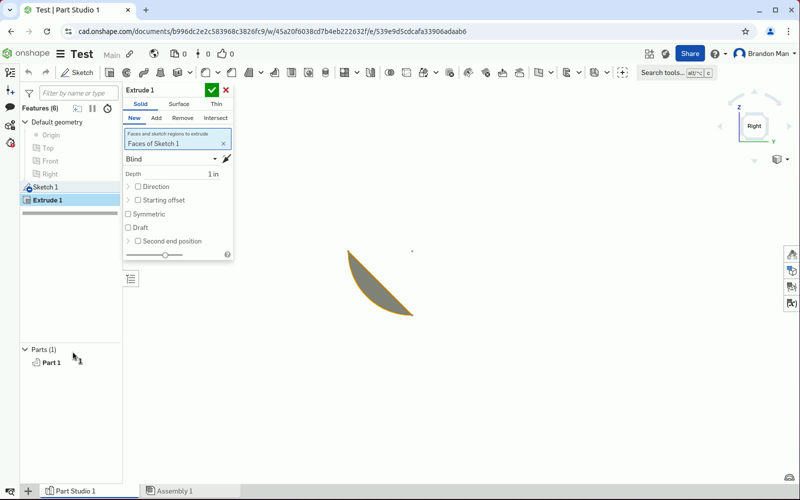
mouse_move(143, 106)
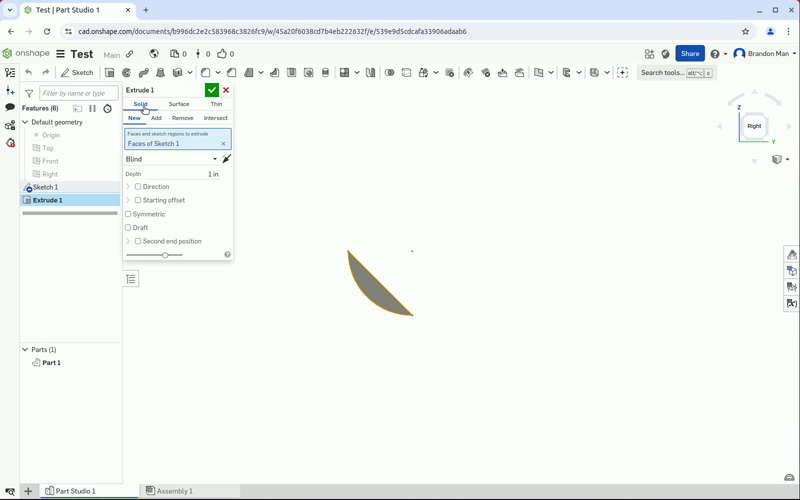
click(143, 106)
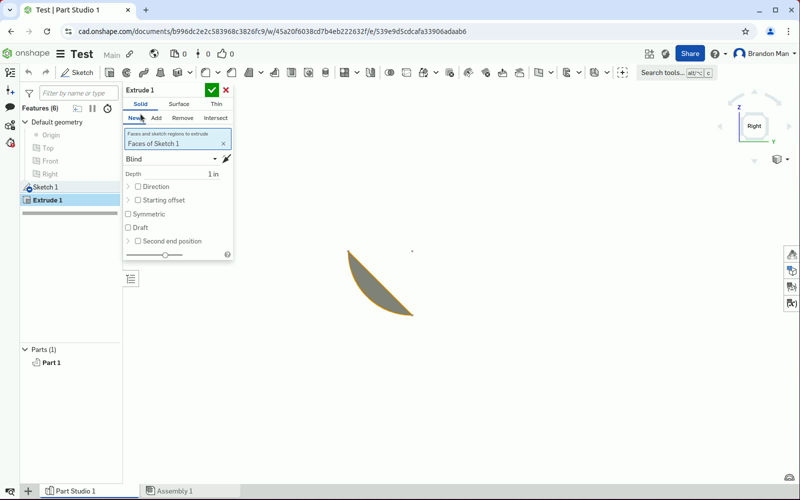
mouse_move(137, 120)
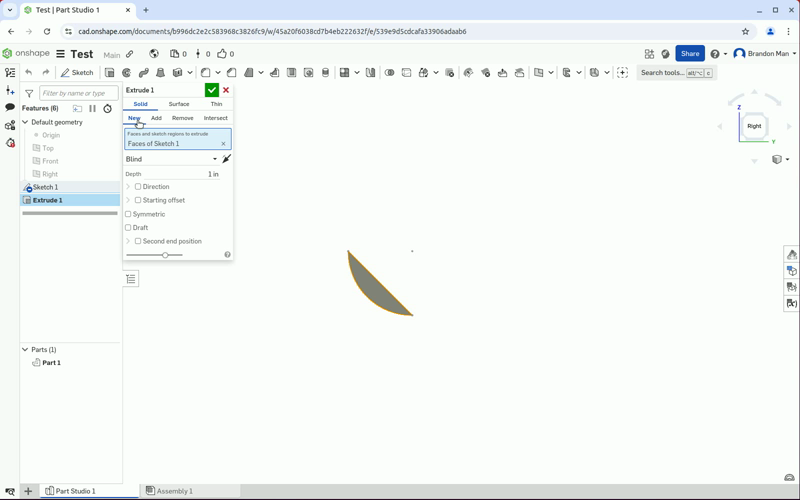
click(137, 120)
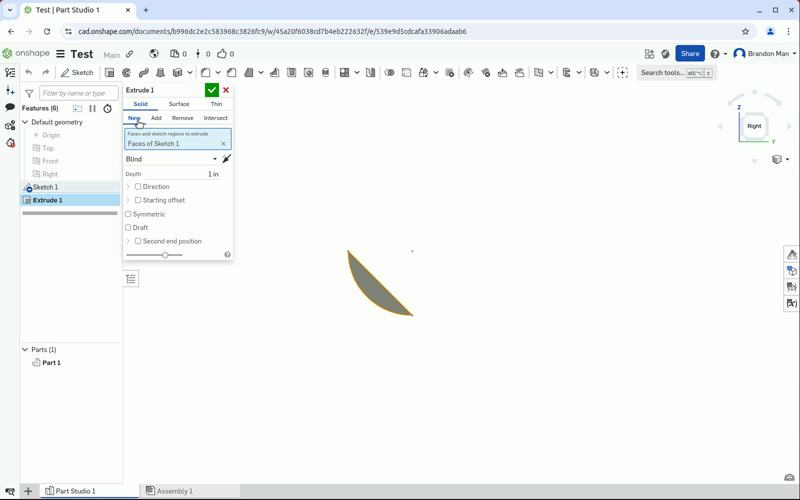
key(tab, 4)
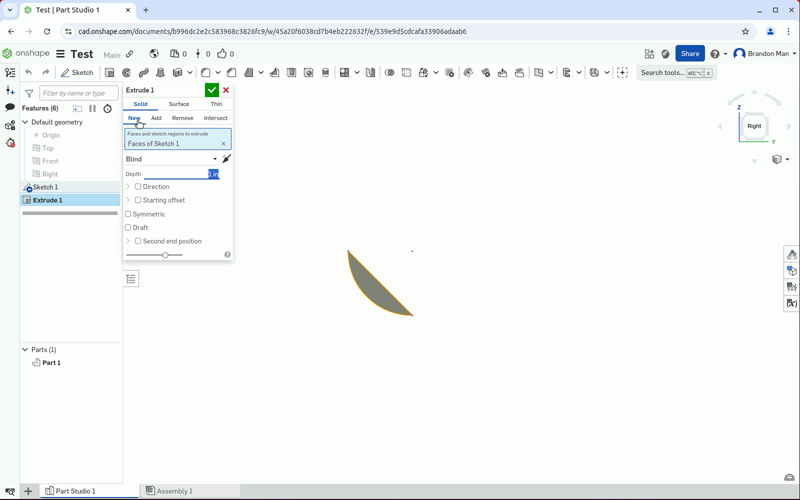
text(3.852)
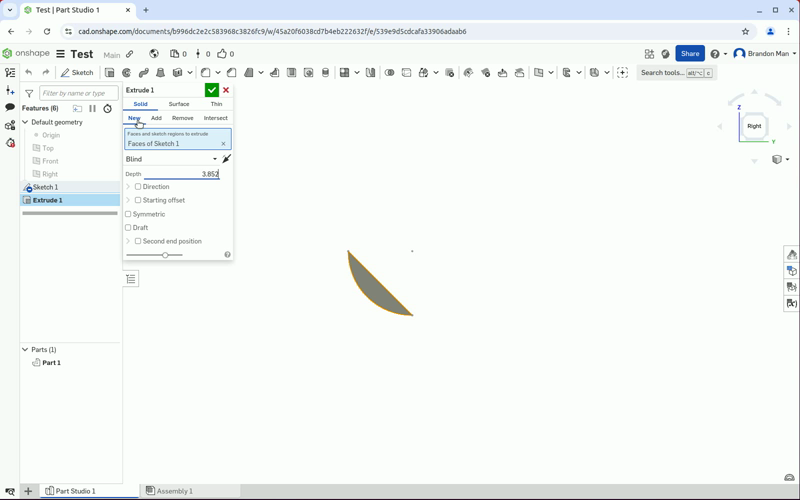
key(tab, 3)
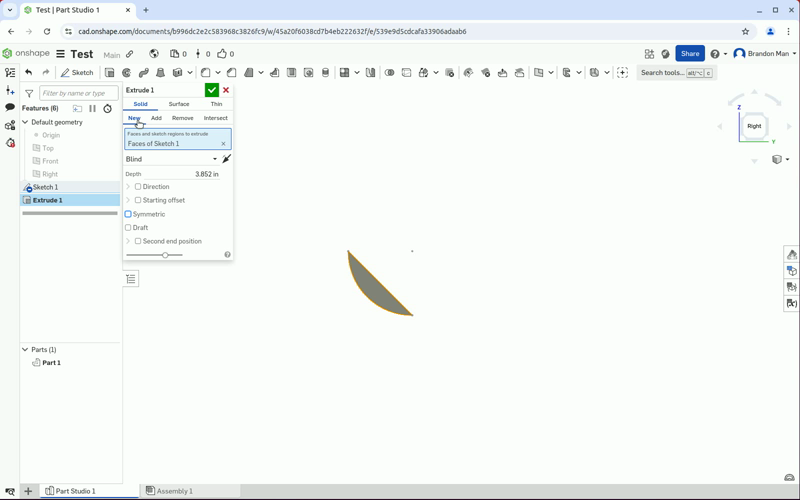
key(space)
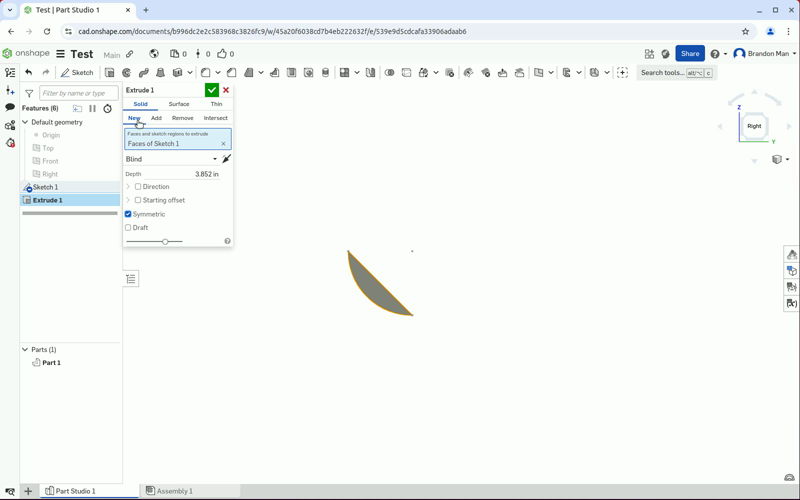
key(enter)
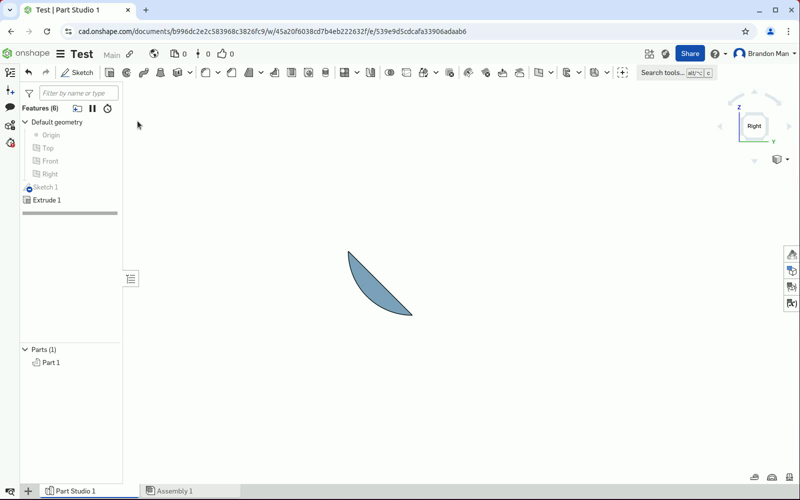
key(shift+h)
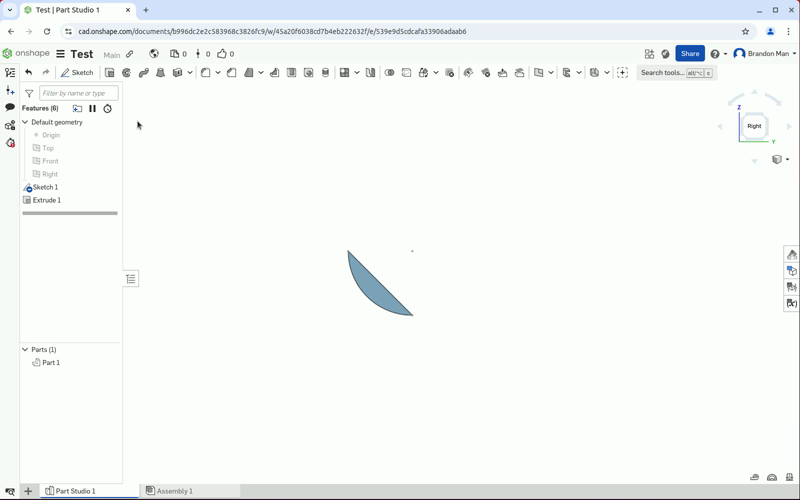
key(shift+h)
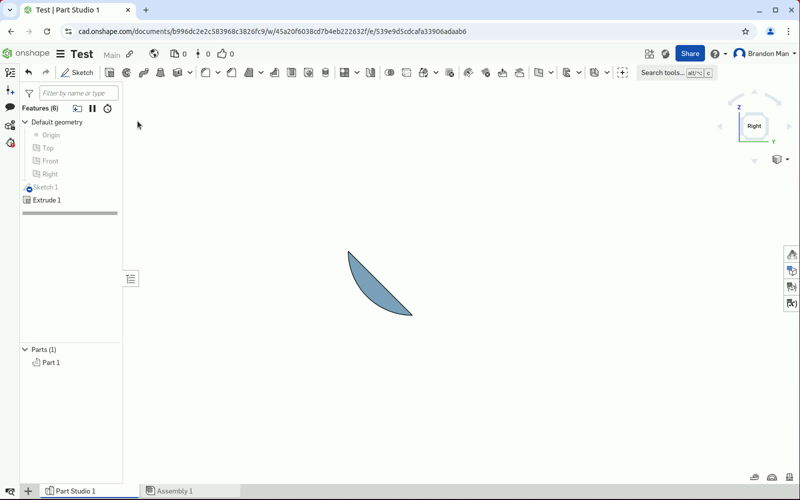
mouse_move(73, 189)
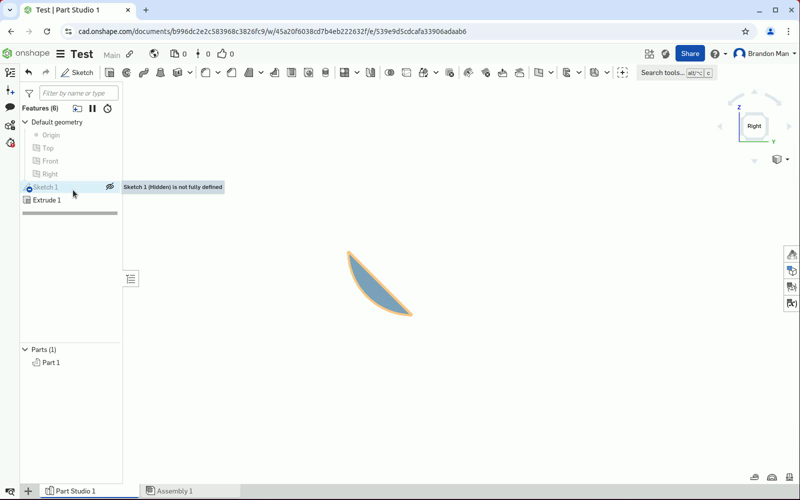
click(73, 189)
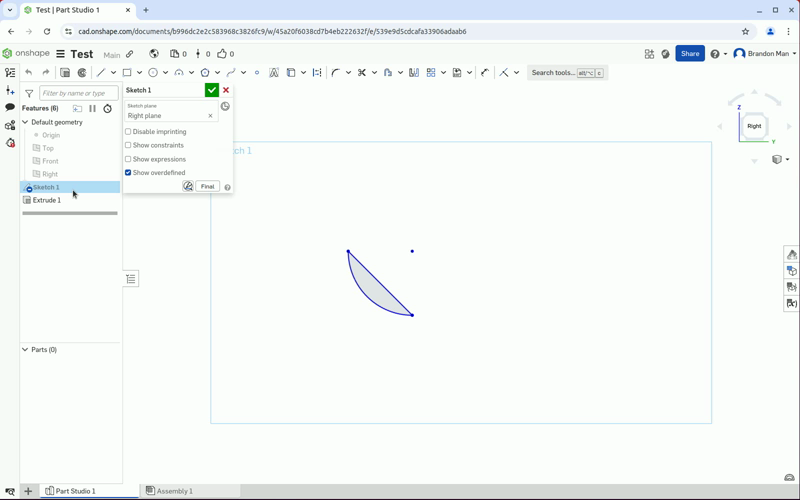
mouse_move(229, 92)
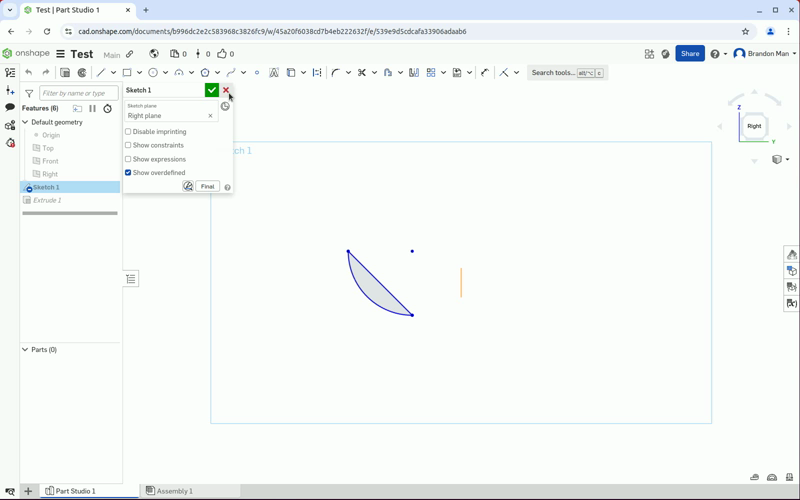
click(229, 92)
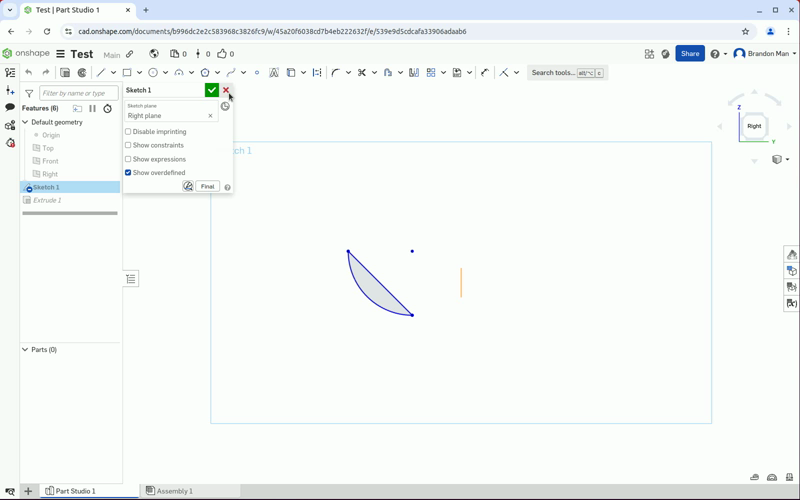
key(shift+s)
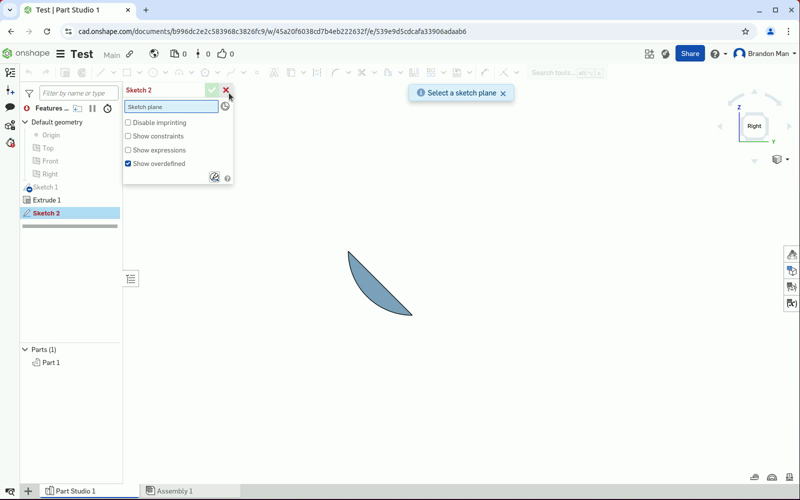
mouse_move(73, 176)
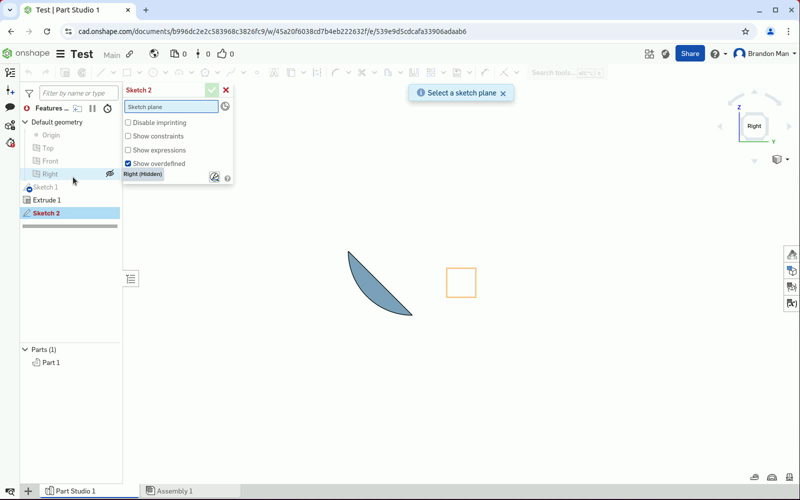
click(73, 176)
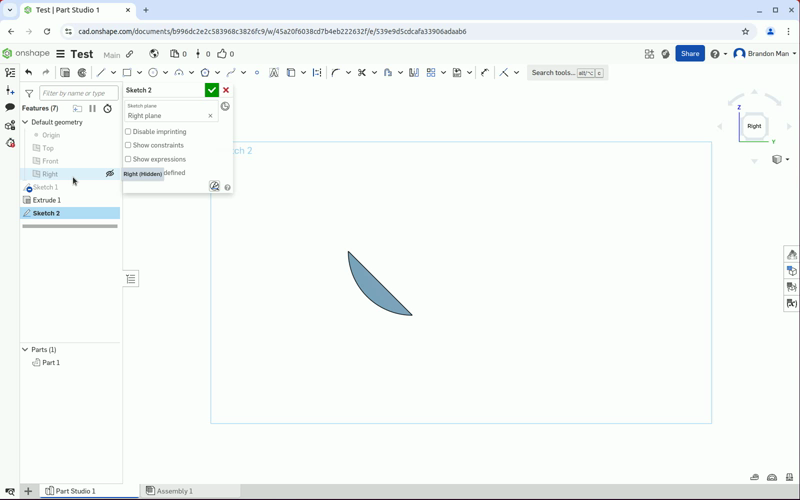
mouse_move(73, 352)
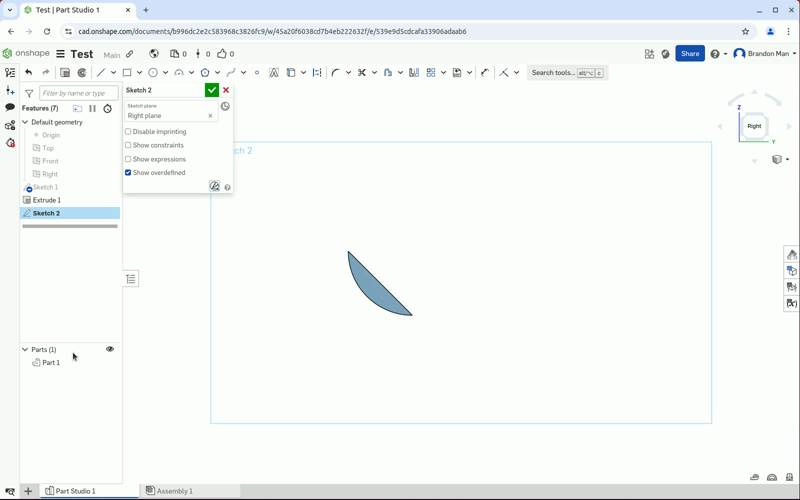
key(y)
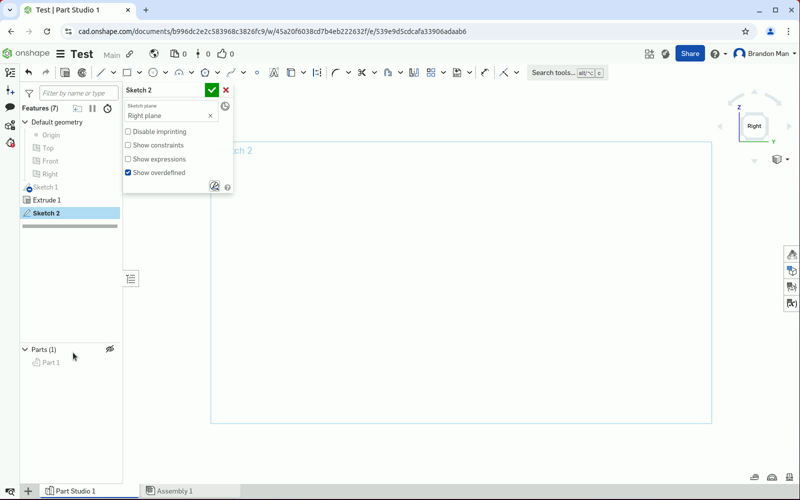
key(a)
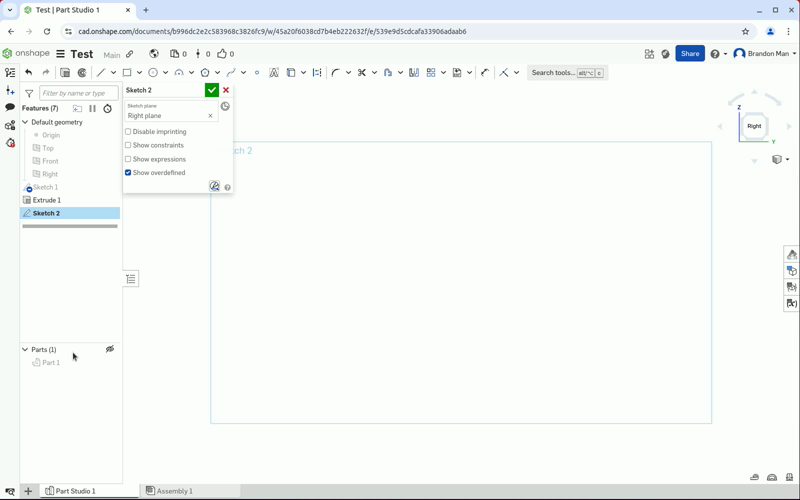
key_down(shift)
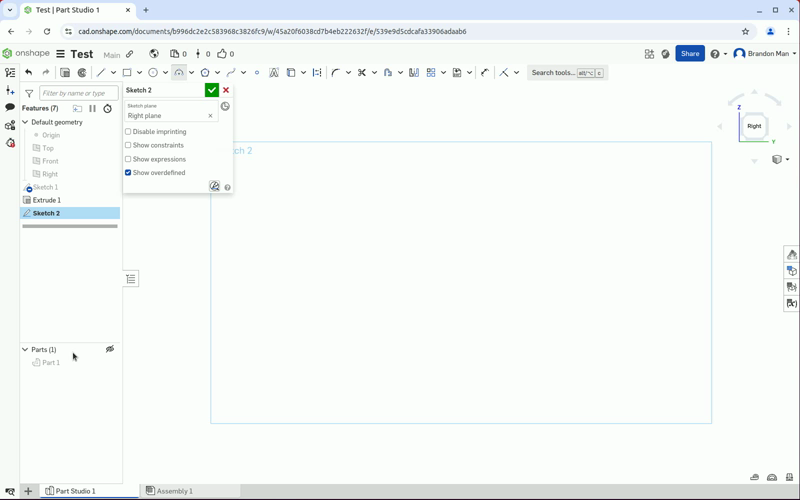
mouse_move(510, 314)
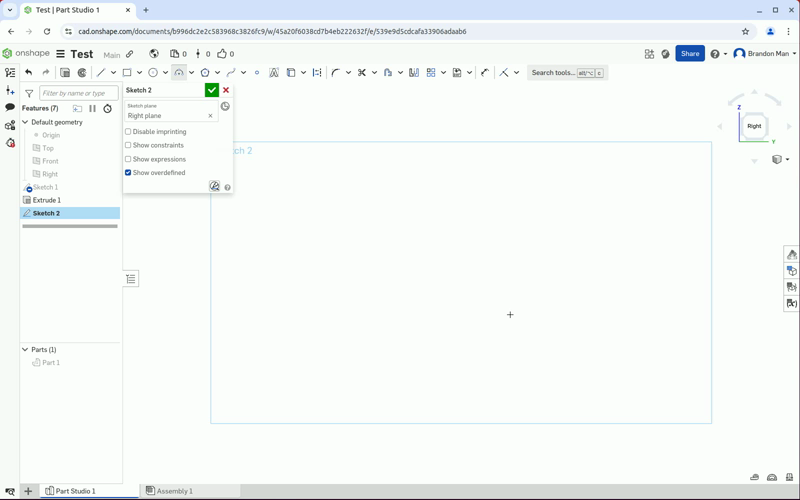
click(510, 314)
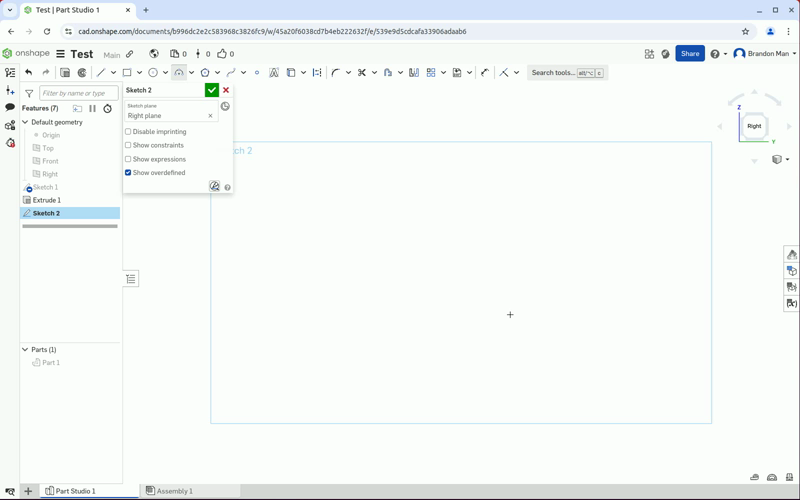
key_up(shift)
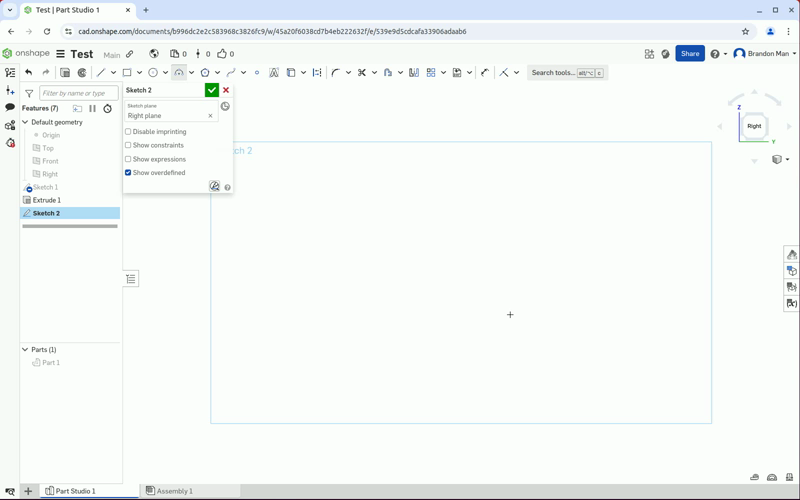
key_down(shift)
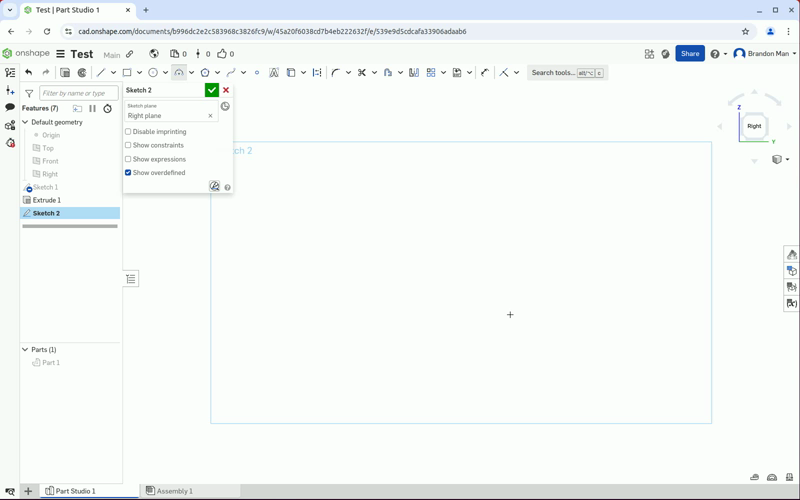
mouse_move(573, 250)
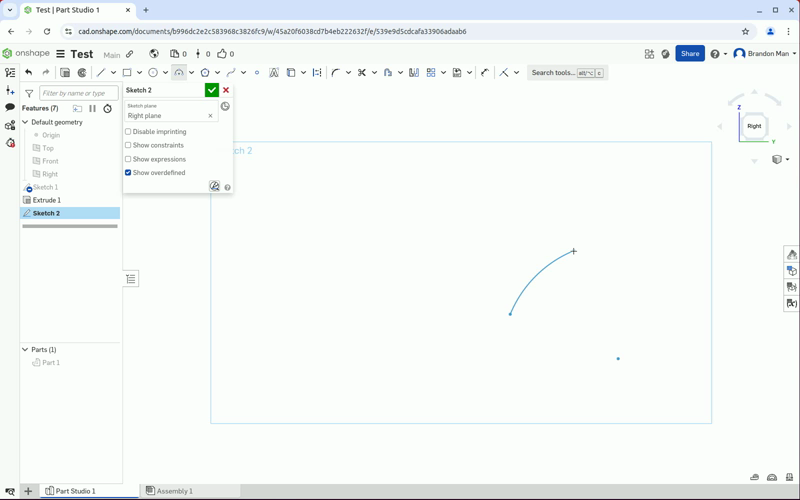
click(573, 250)
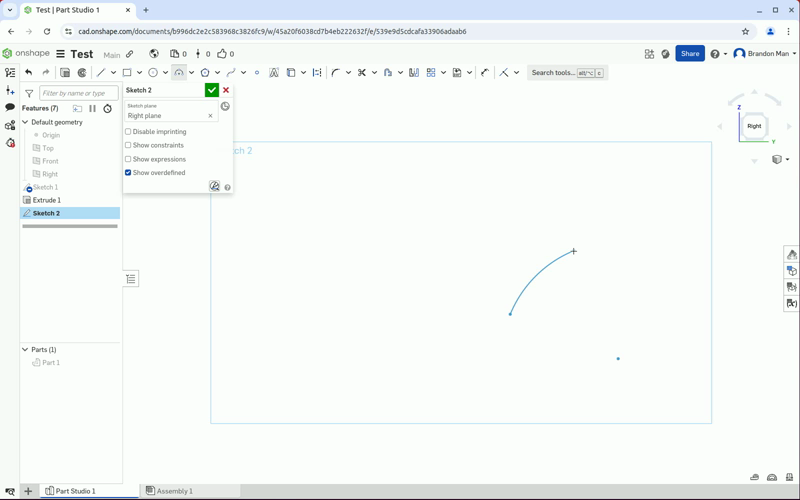
mouse_move(555, 295)
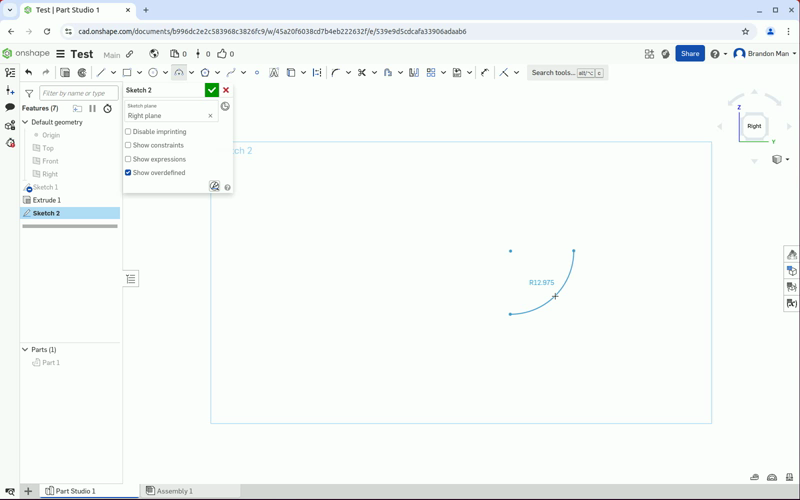
click(555, 295)
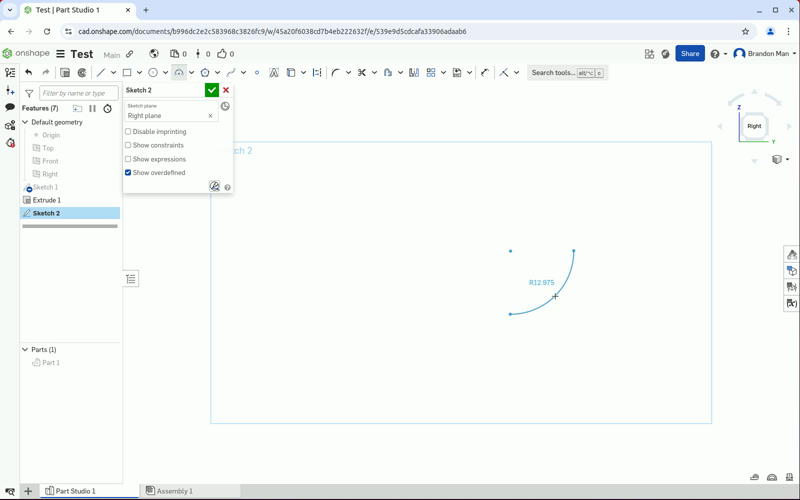
key_up(shift)
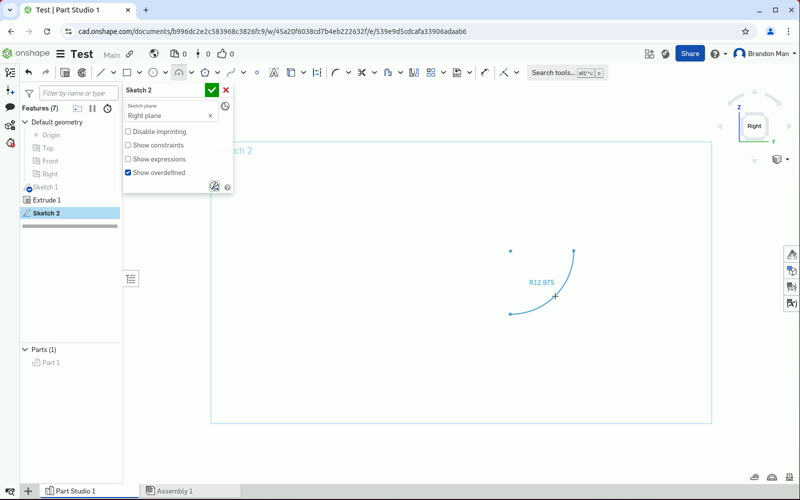
key(esc)
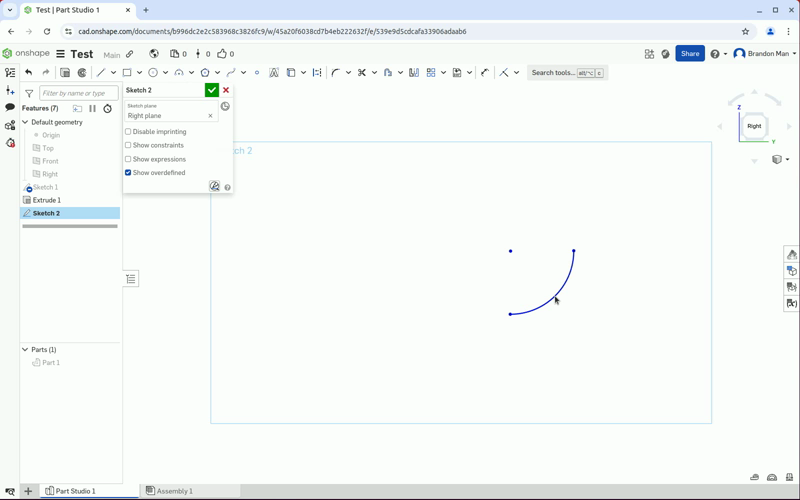
key(l)
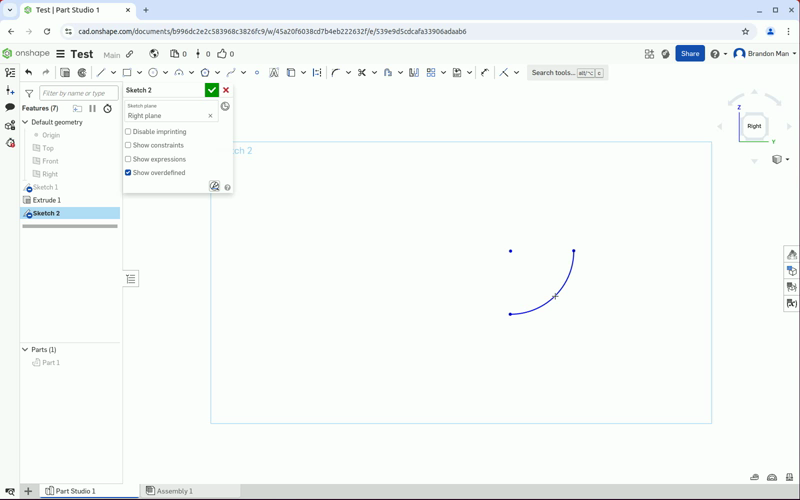
mouse_move(573, 250)
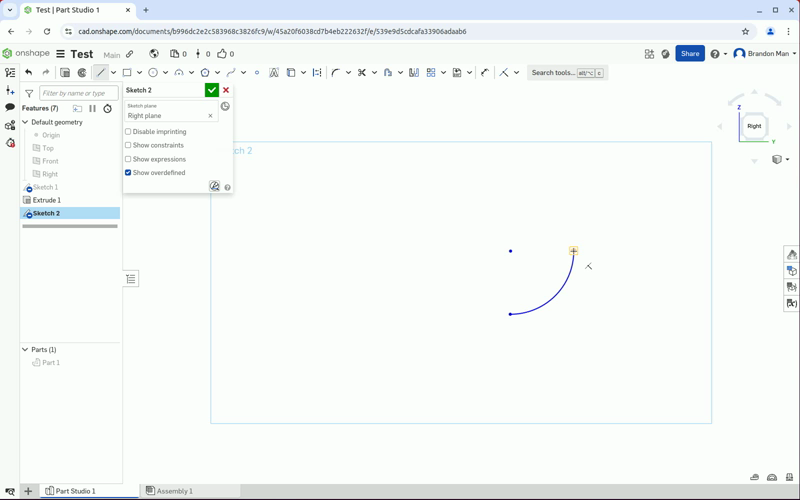
click(573, 250)
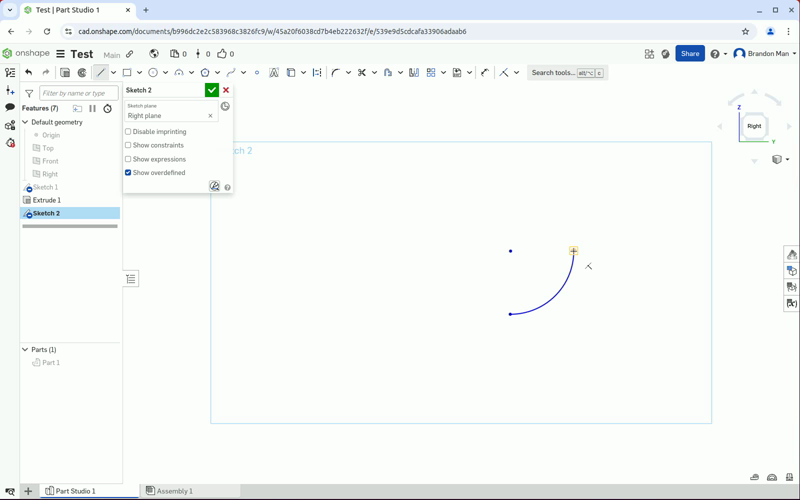
key_down(shift)
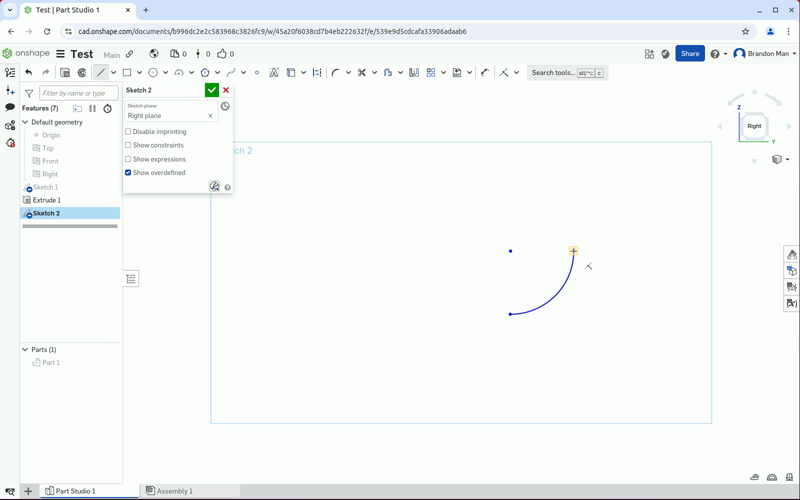
mouse_move(510, 314)
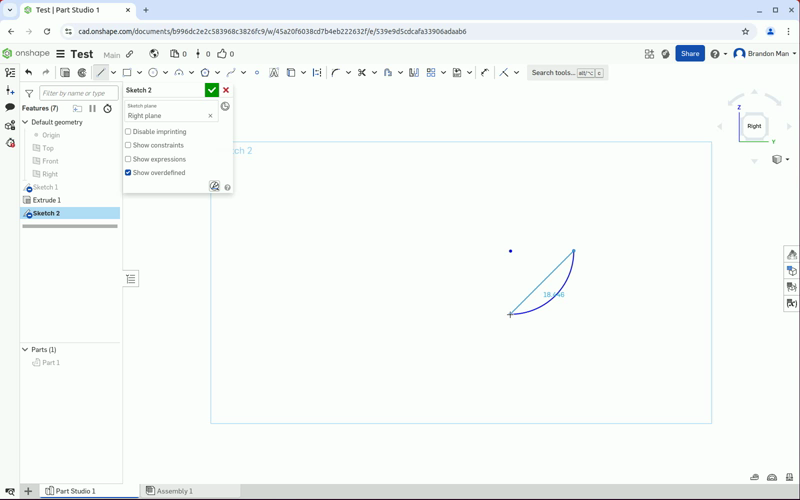
key_up(shift)
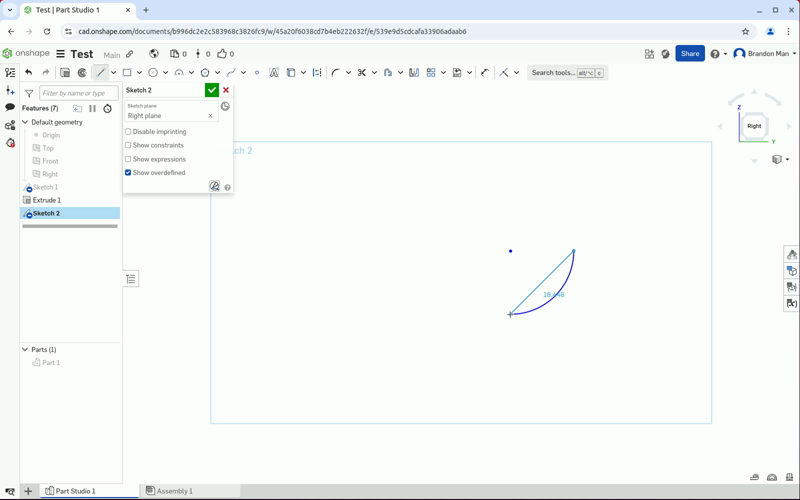
click(510, 314)
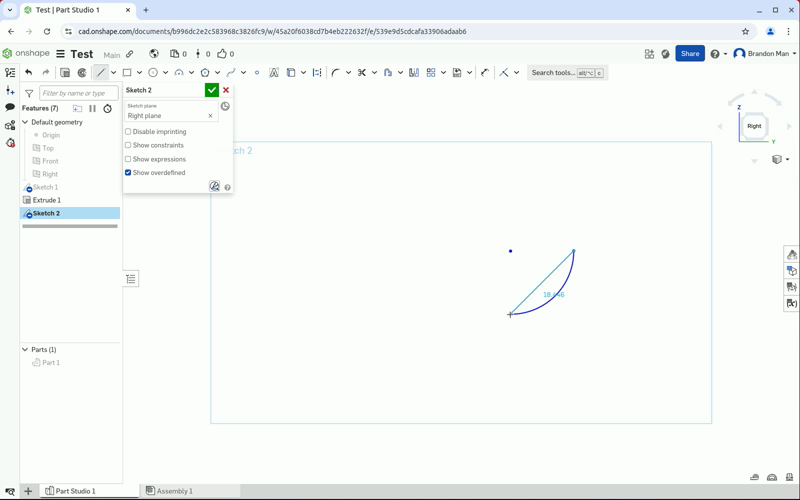
key(esc)
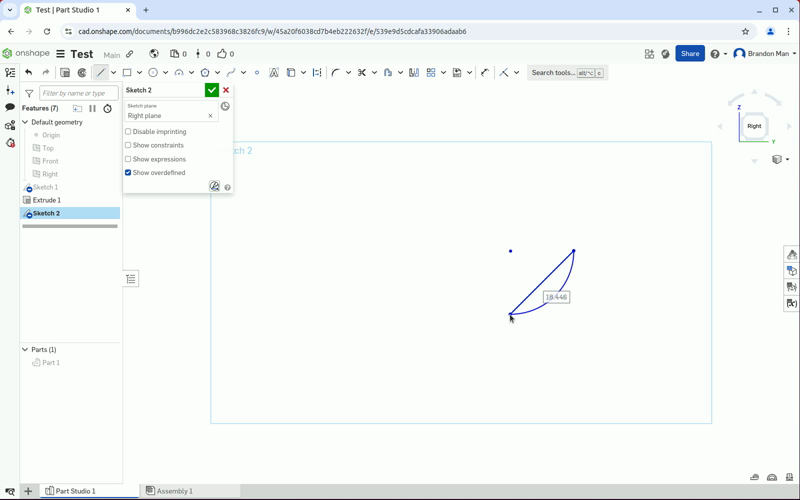
mouse_move(548, 294)
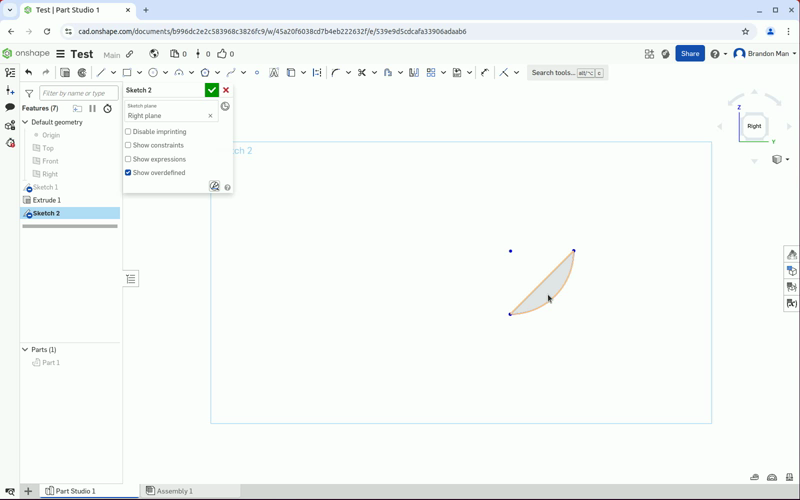
scroll(6)
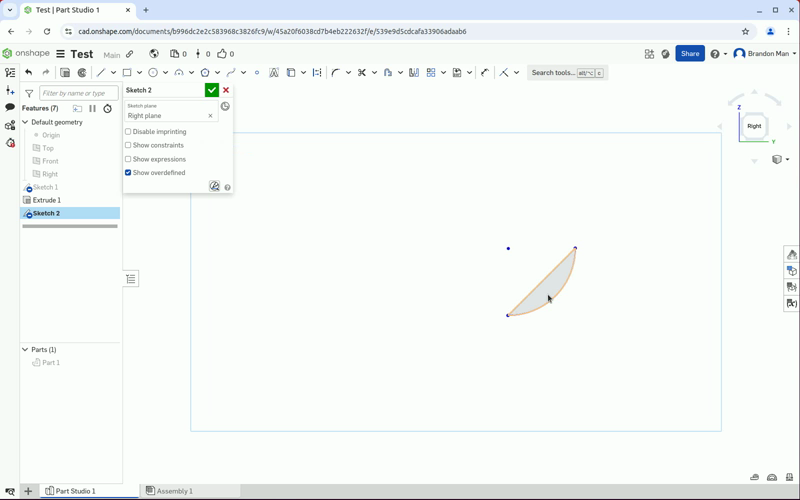
scroll(6)
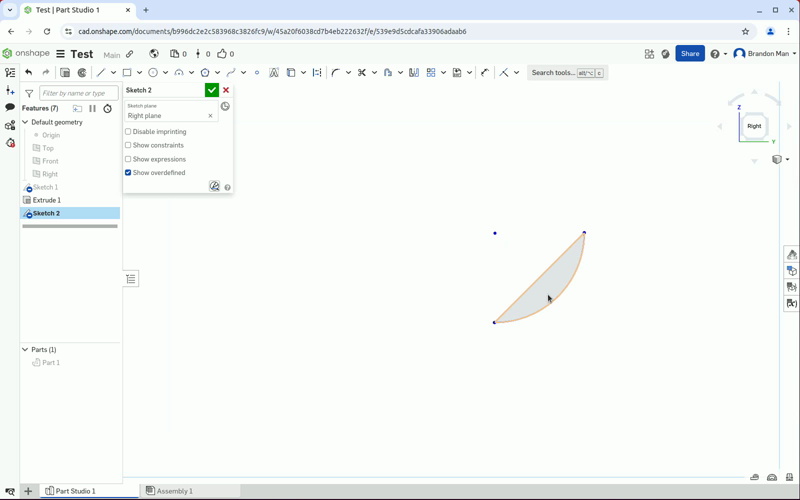
scroll(6)
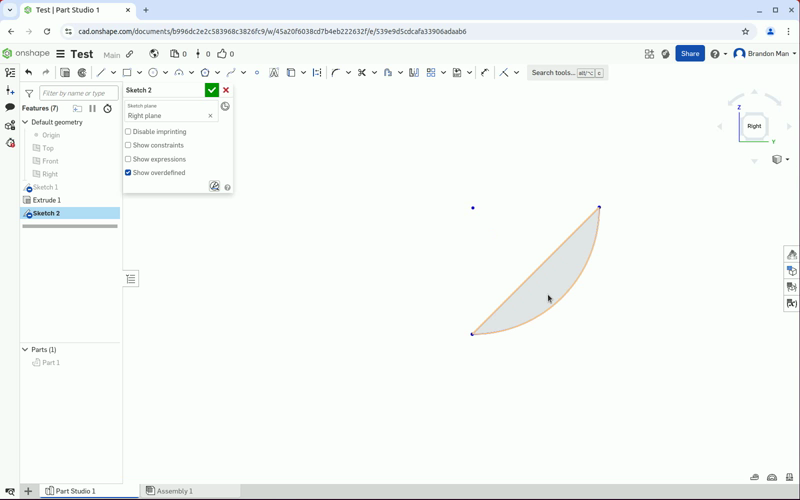
scroll(6)
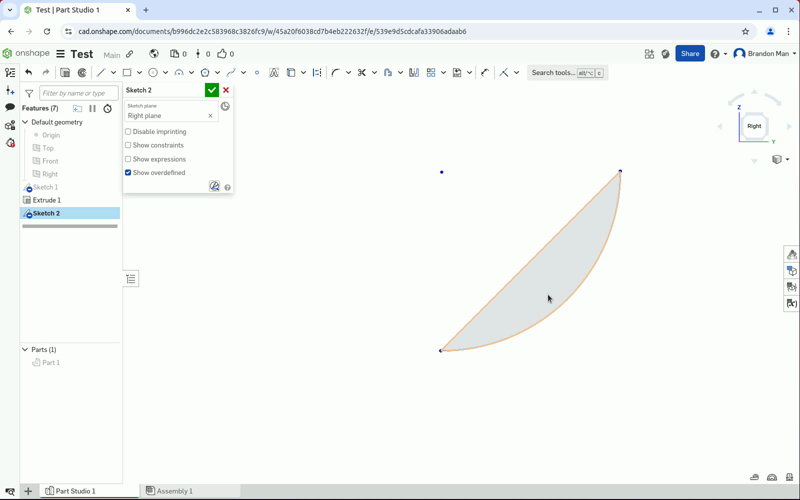
scroll(6)
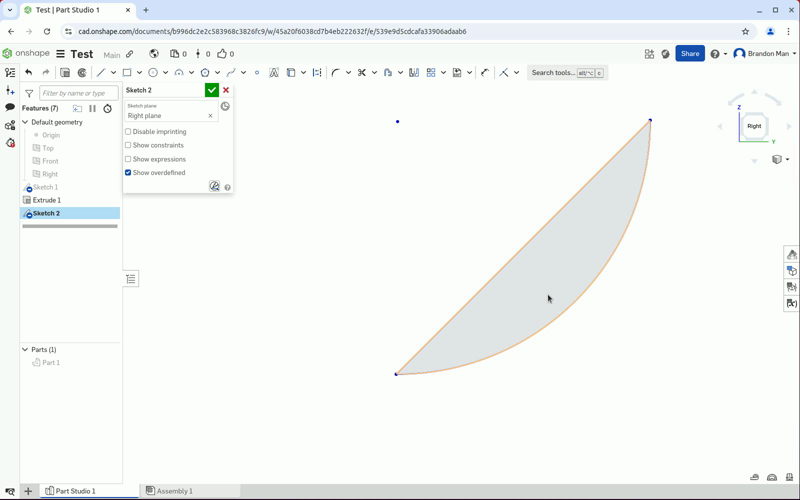
scroll(6)
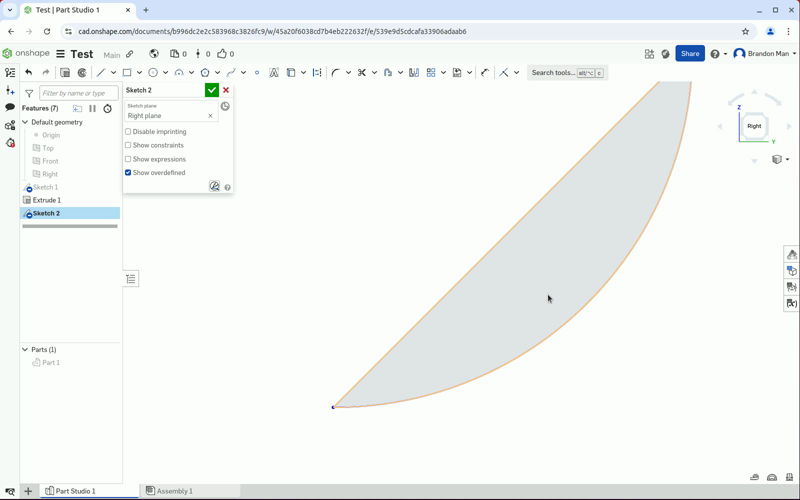
scroll(6)
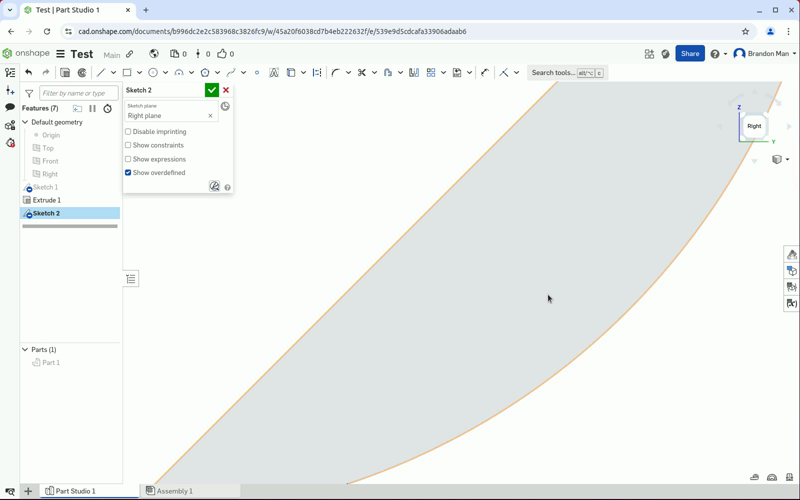
click(548, 294)
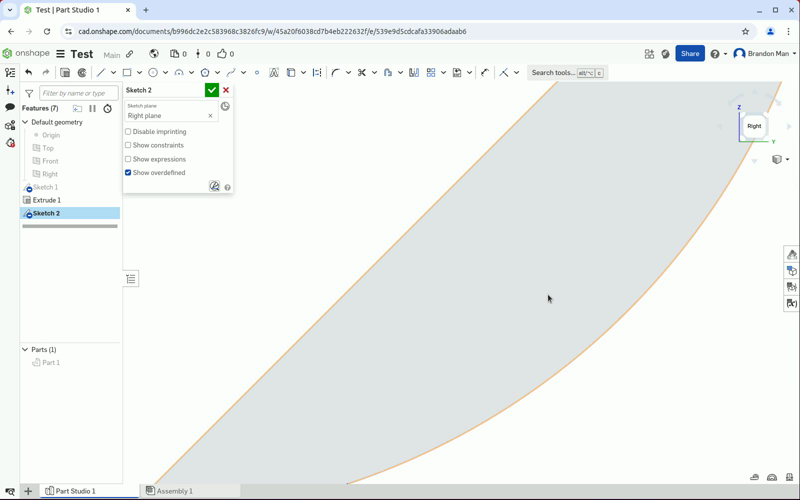
scroll(-6)
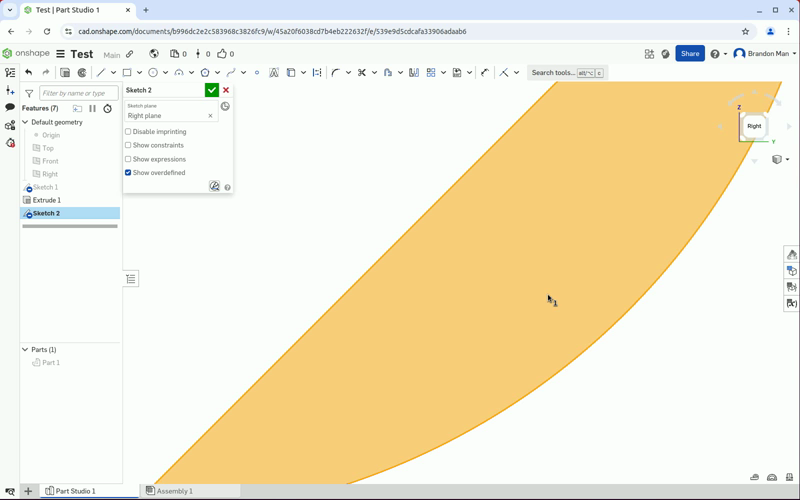
scroll(-6)
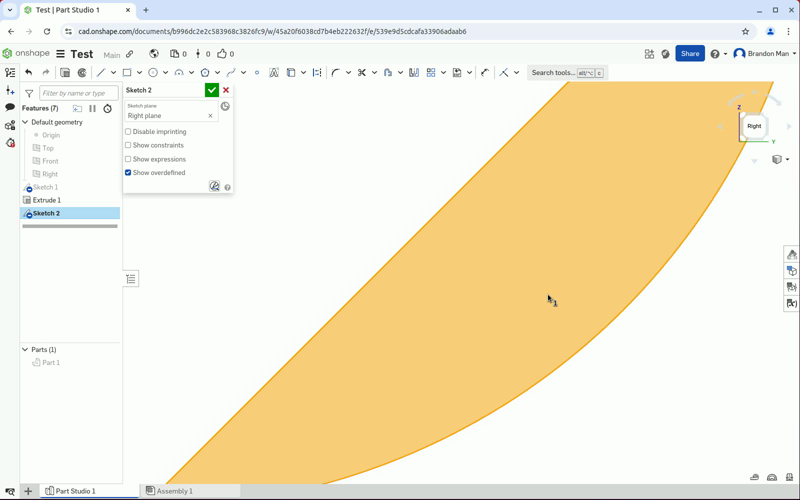
scroll(-6)
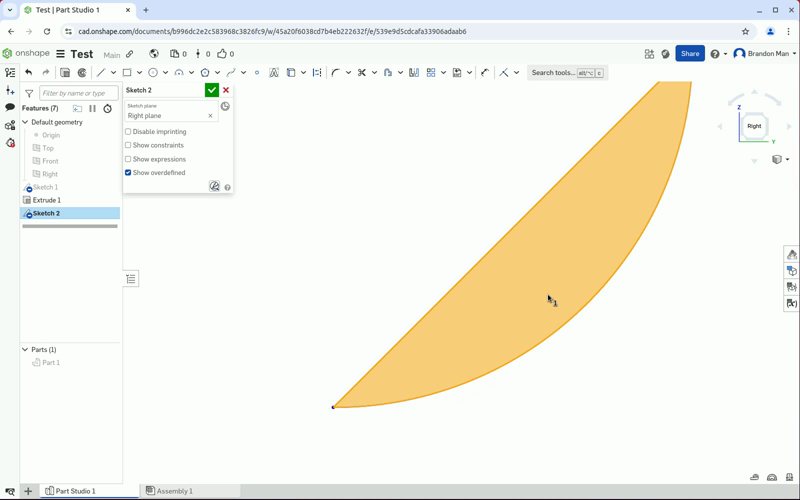
scroll(-6)
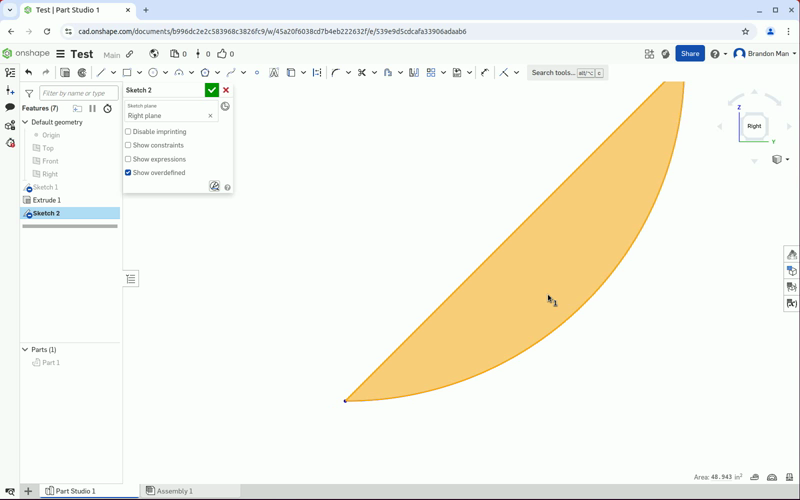
scroll(-6)
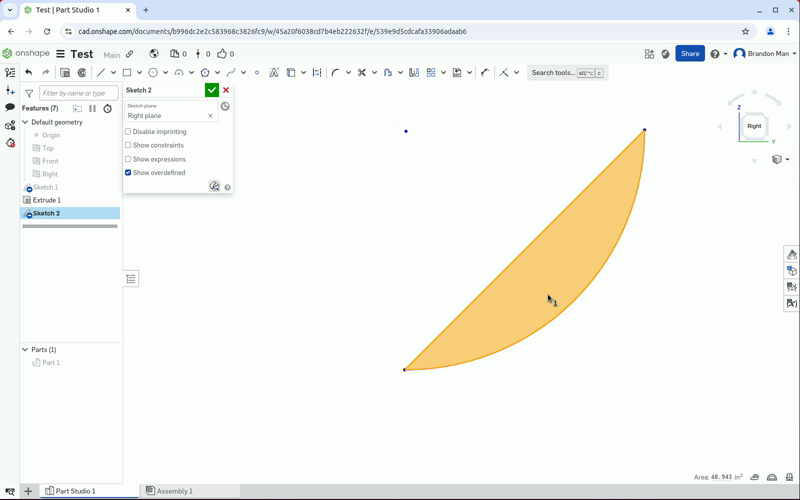
scroll(-6)
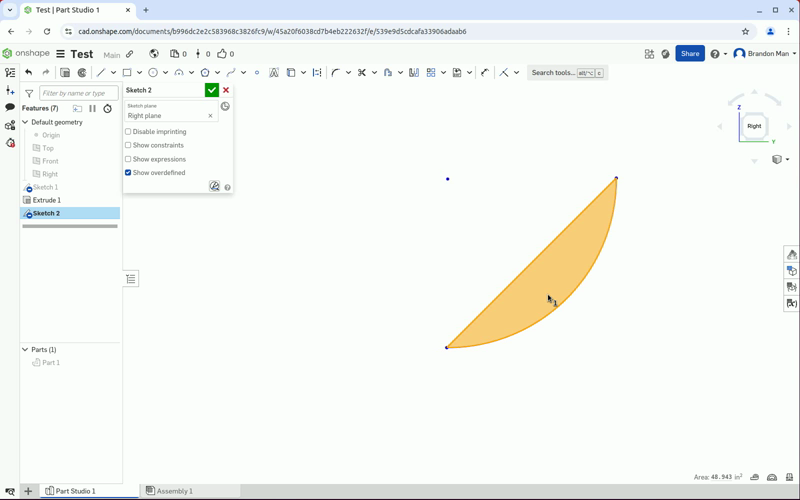
scroll(-6)
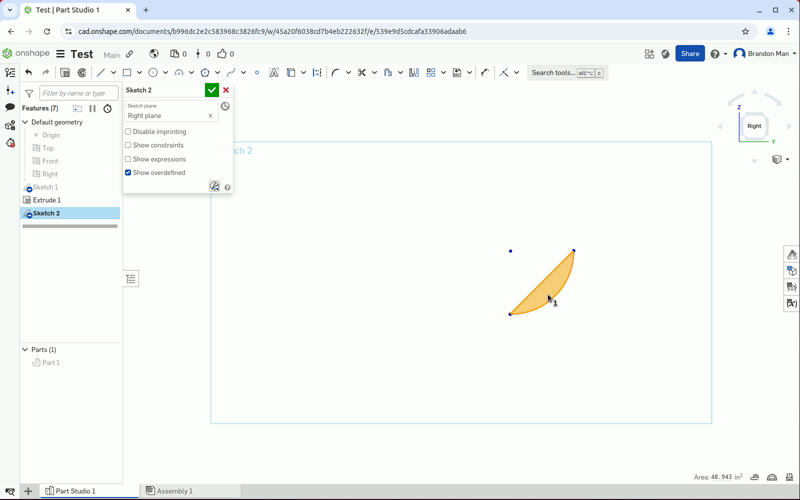
mouse_move(73, 352)
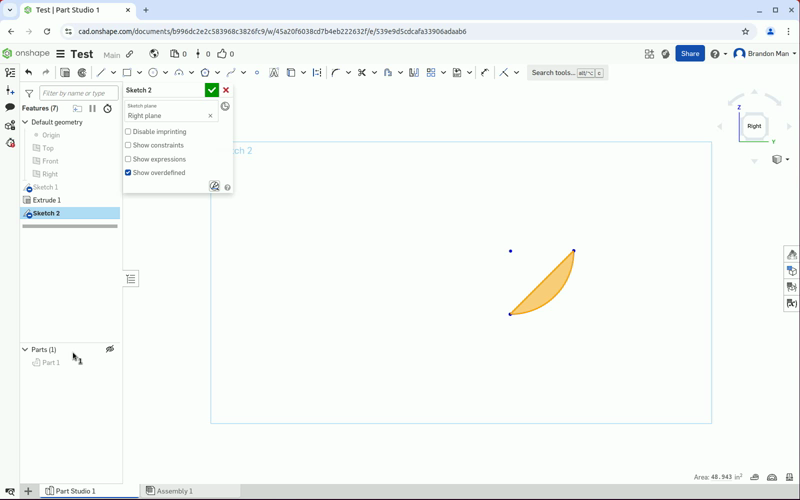
key(shift+y)
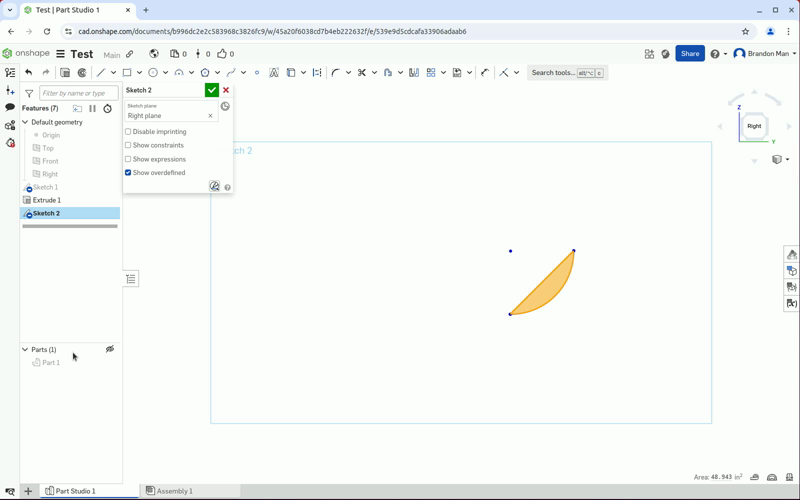
key(shift+e)
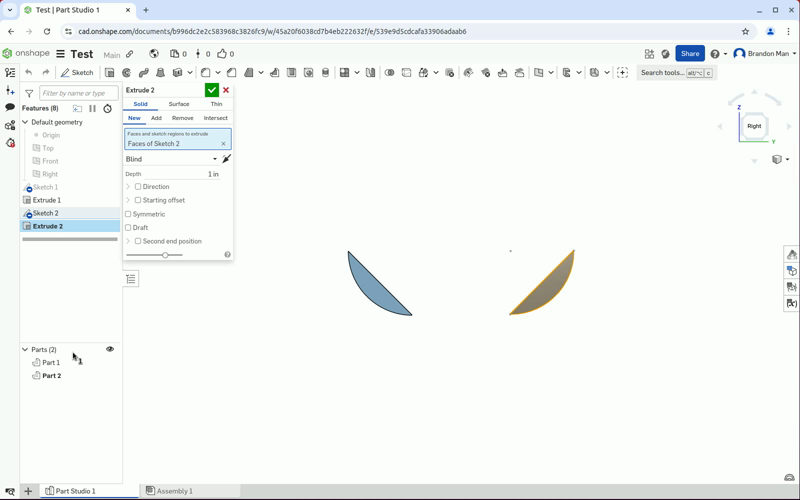
mouse_move(143, 106)
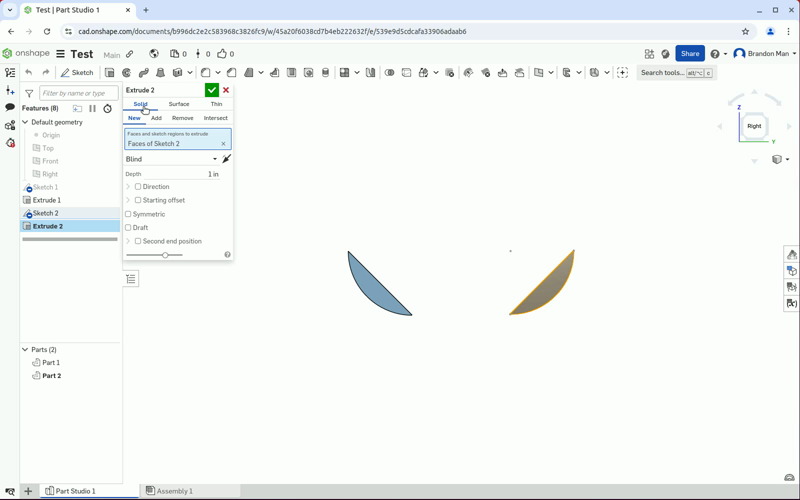
click(143, 106)
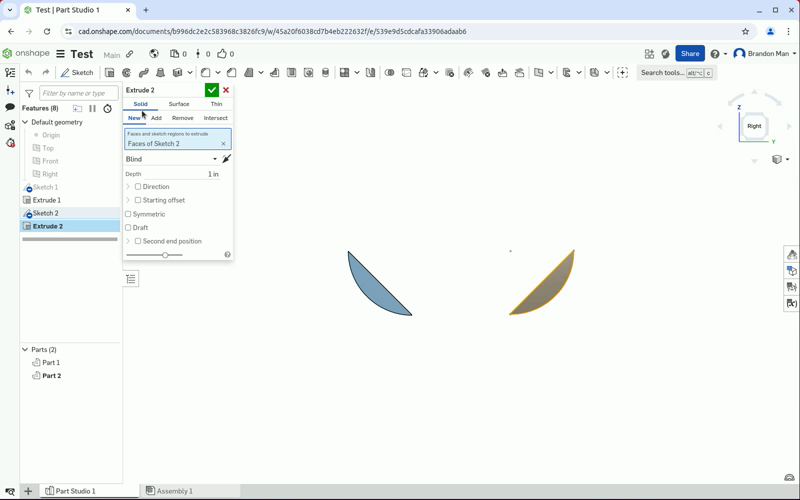
mouse_move(137, 120)
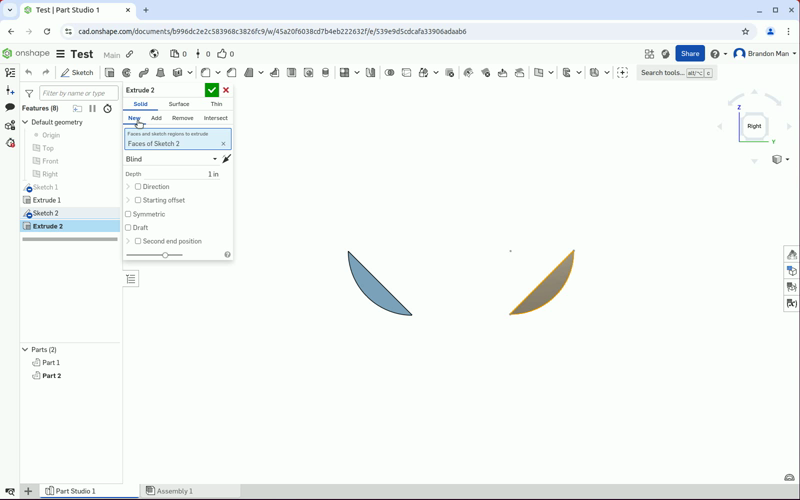
click(137, 120)
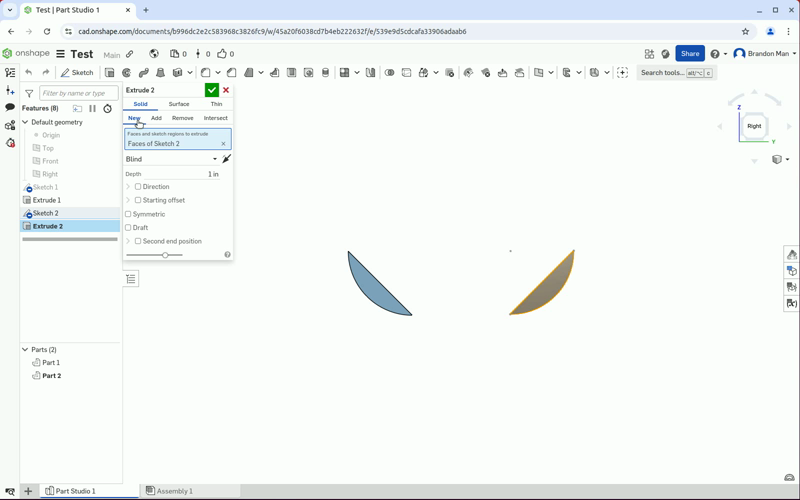
key(tab, 4)
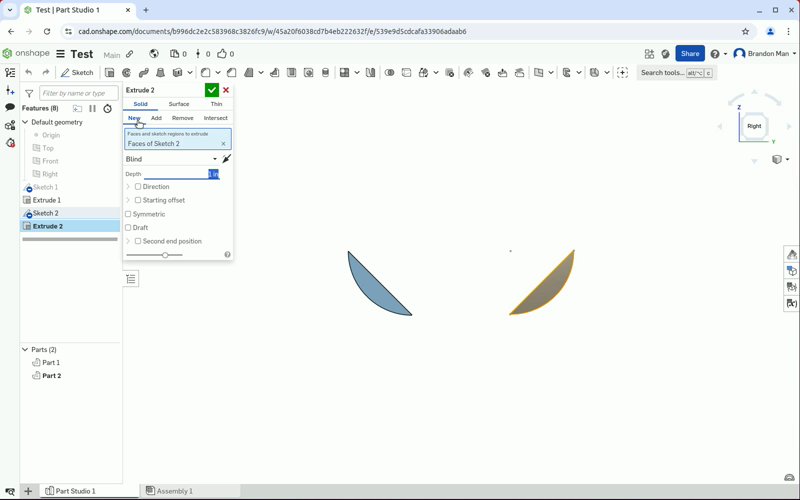
text(3.852)
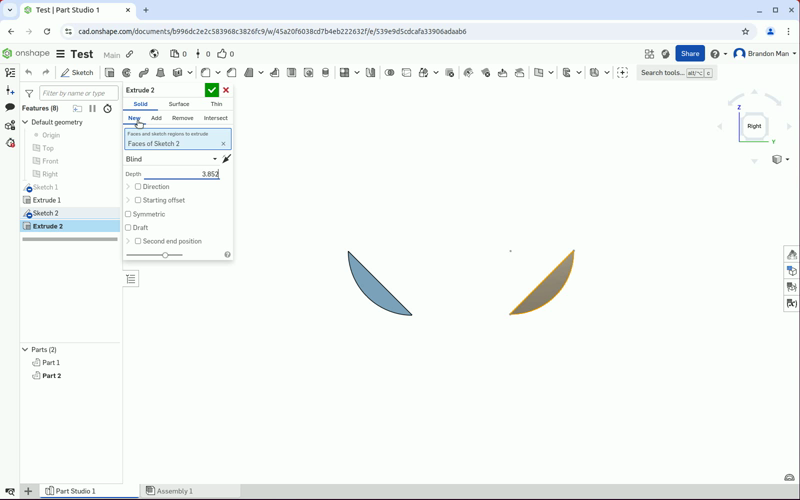
key(tab, 3)
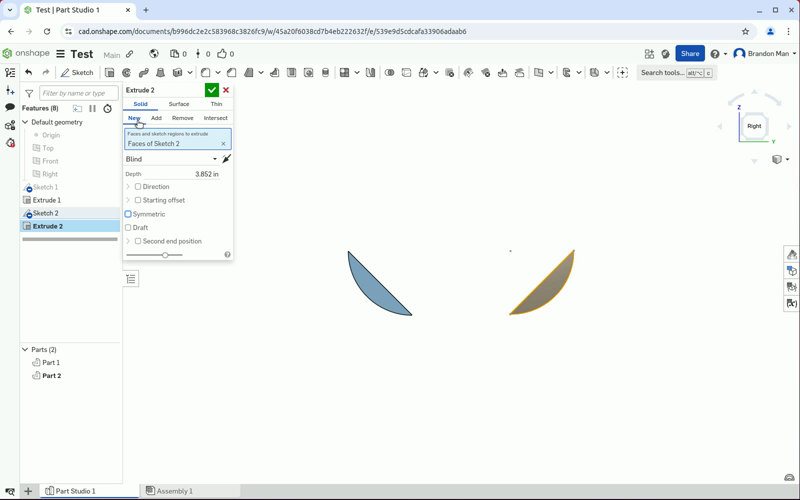
key(space)
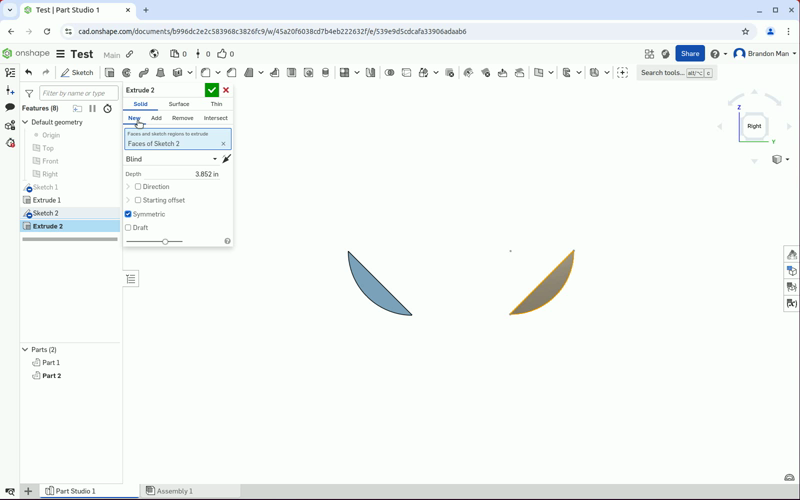
key(enter)
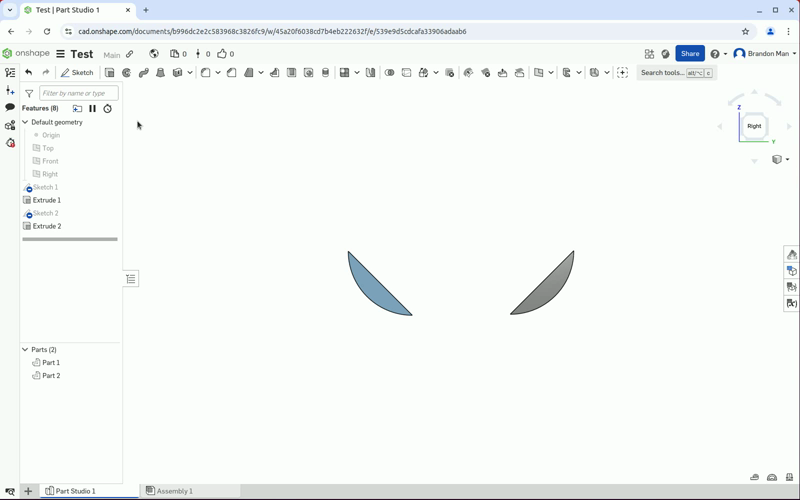
key(shift+h)
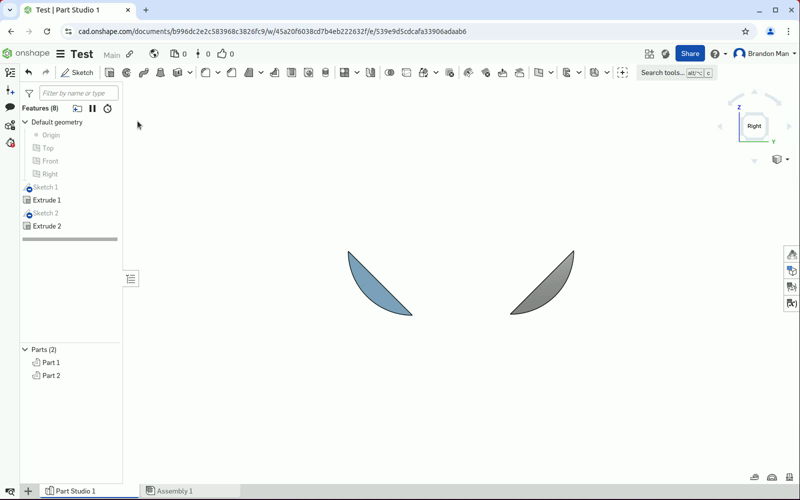
key(shift+h)
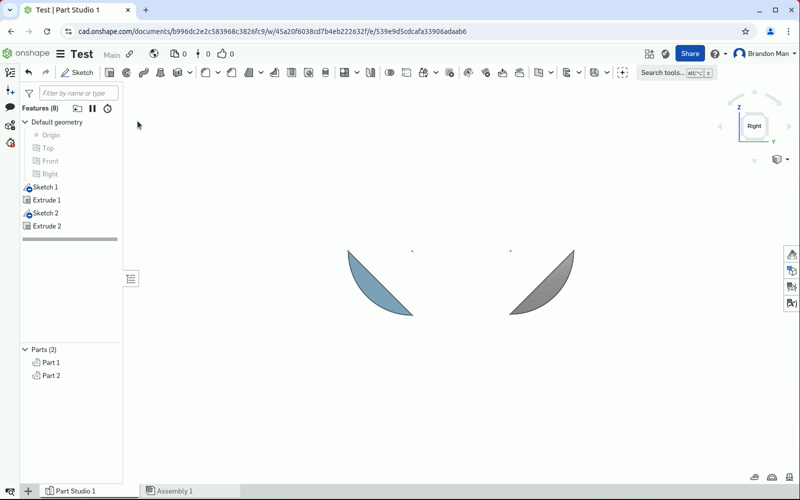
key(shift+7)
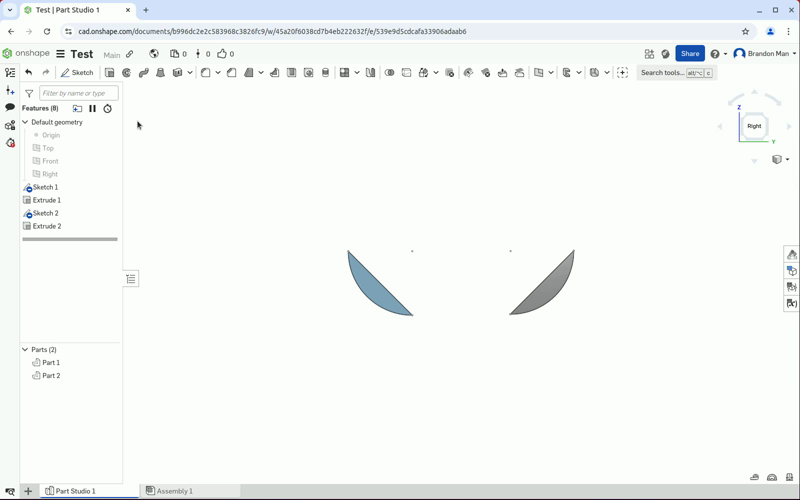
key(right, 2)
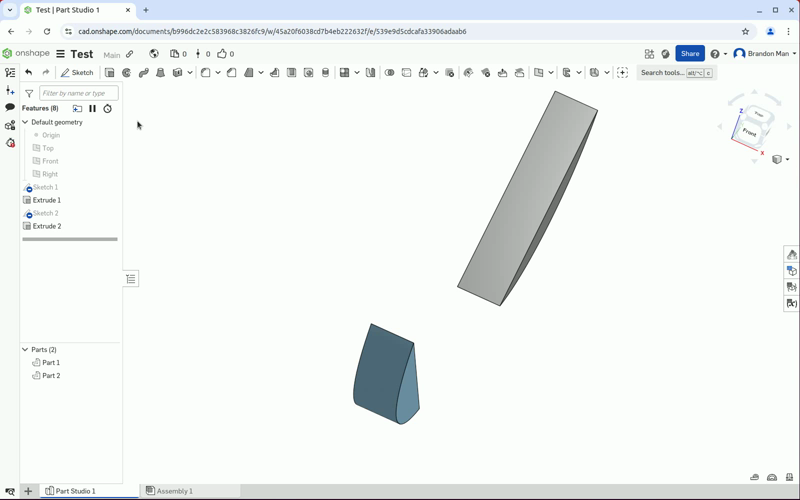
key(down, 2)
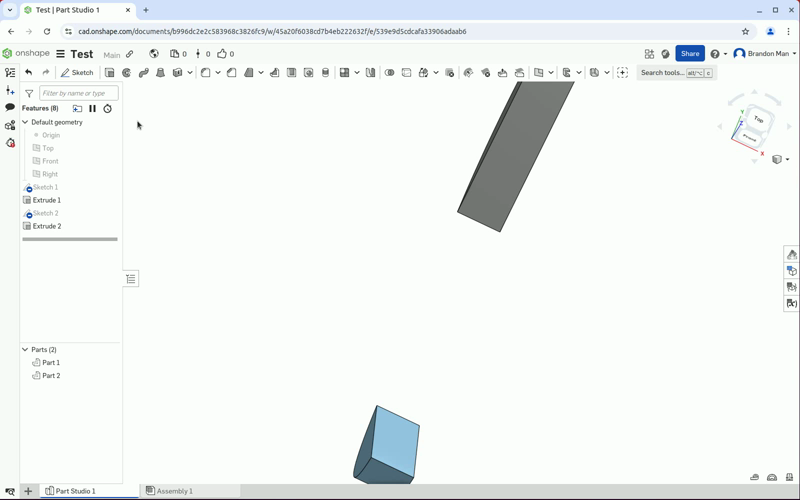
key(up, 2)
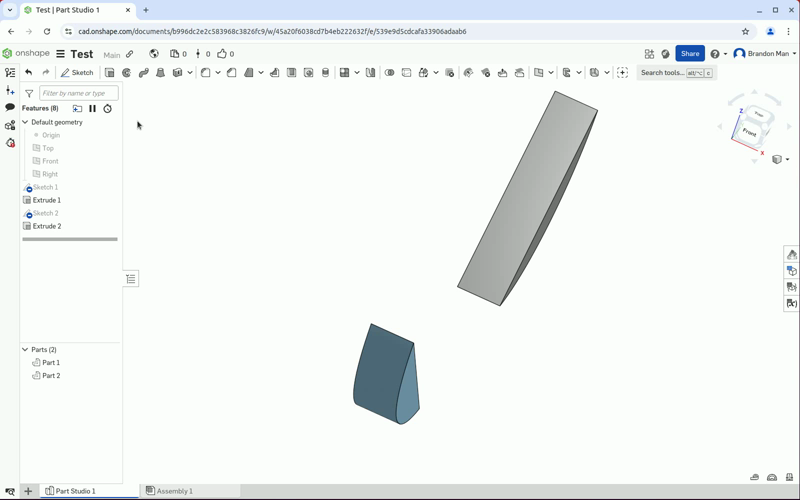
key(left, 2)
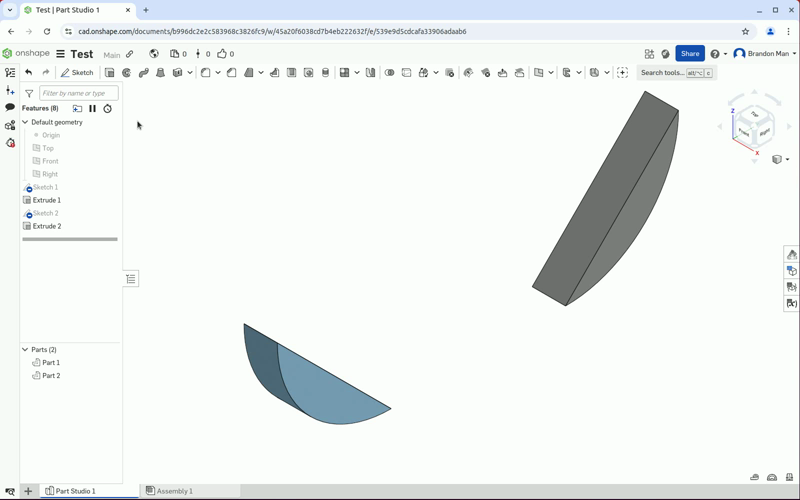
mouse_move(73, 189)
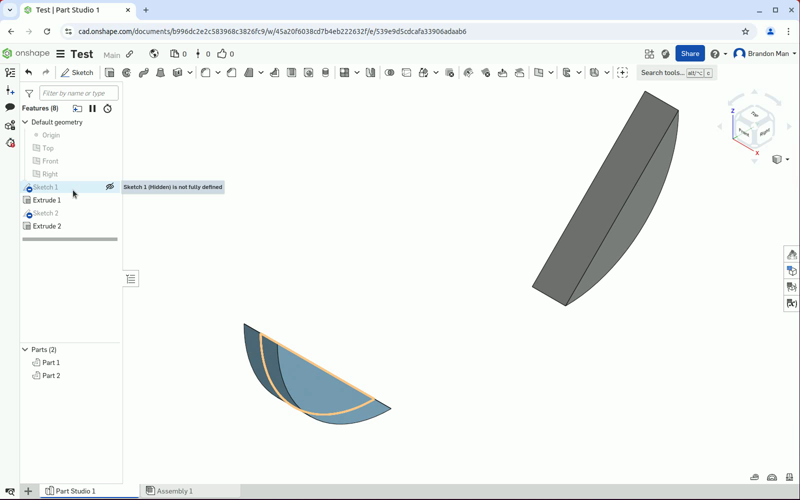
click(73, 189)